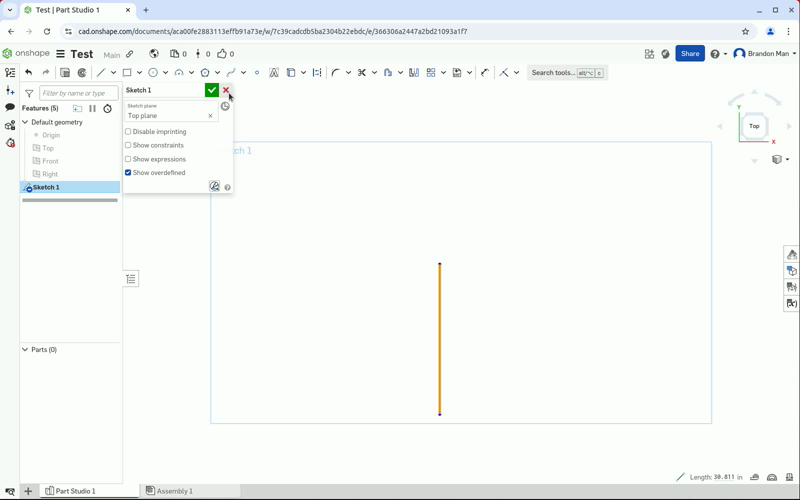
key(shift+h)
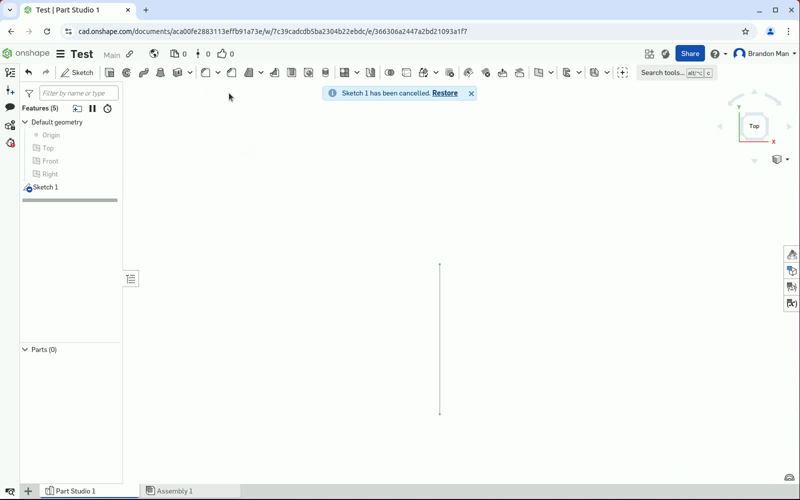
key(shift+s)
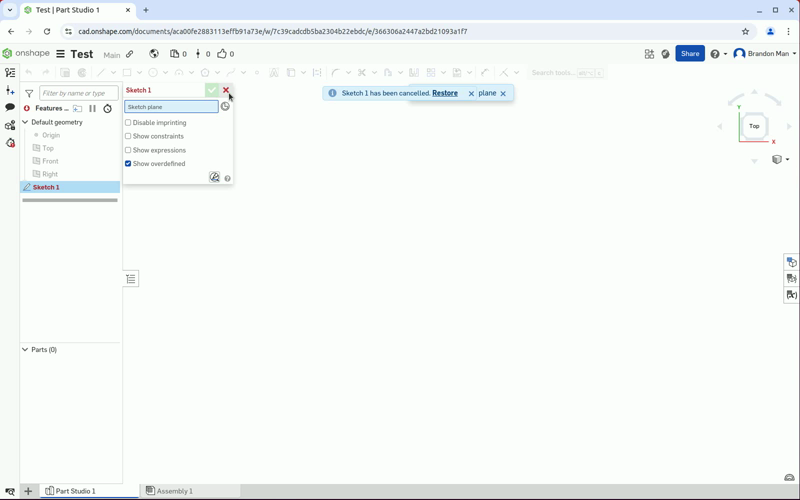
mouse_move(73, 150)
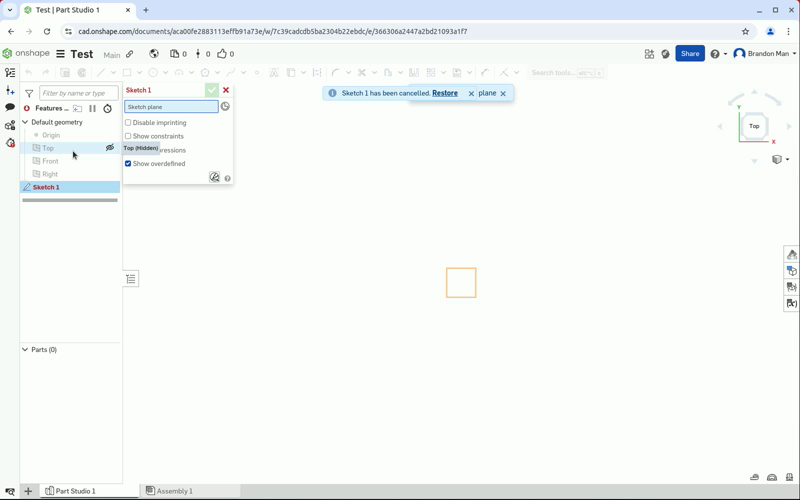
click(73, 150)
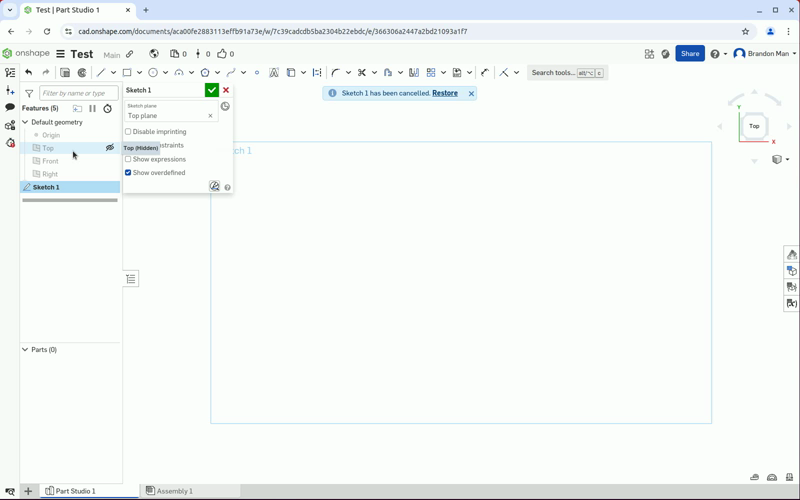
mouse_move(73, 352)
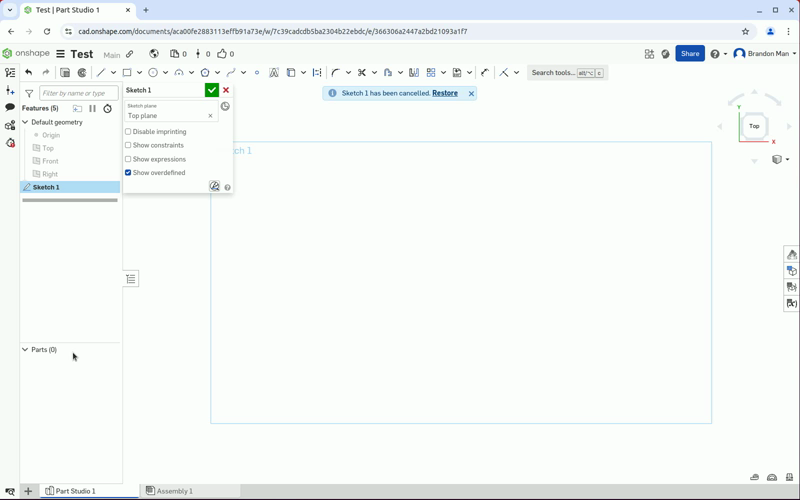
key(y)
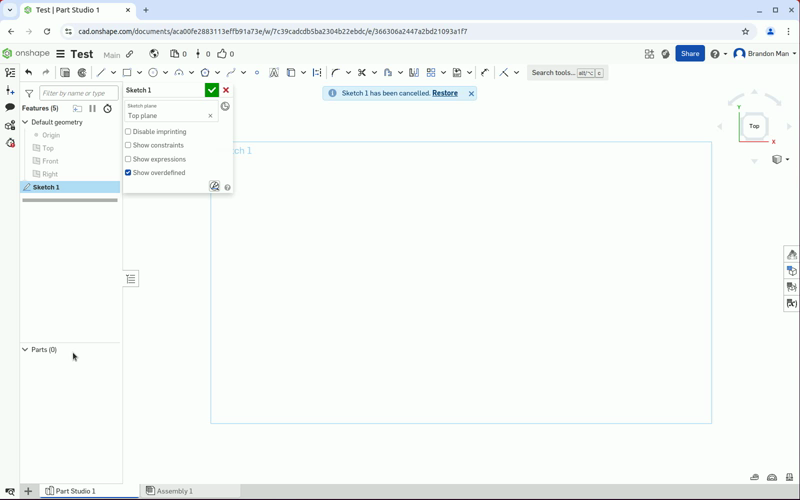
key(l)
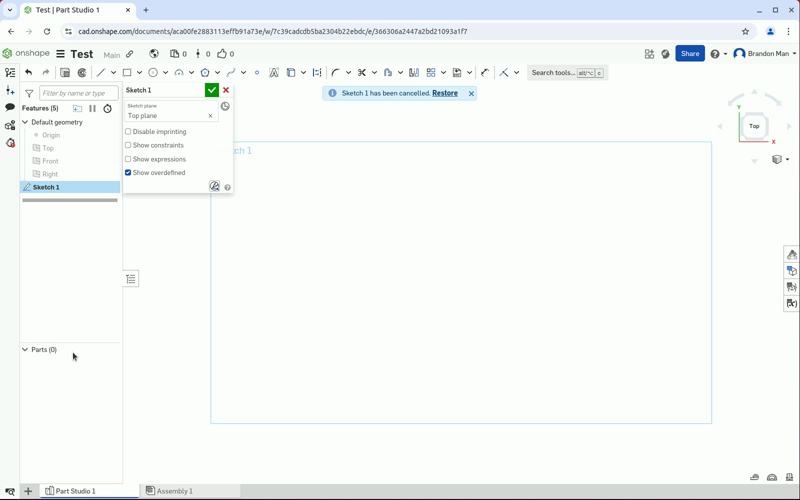
key_down(shift)
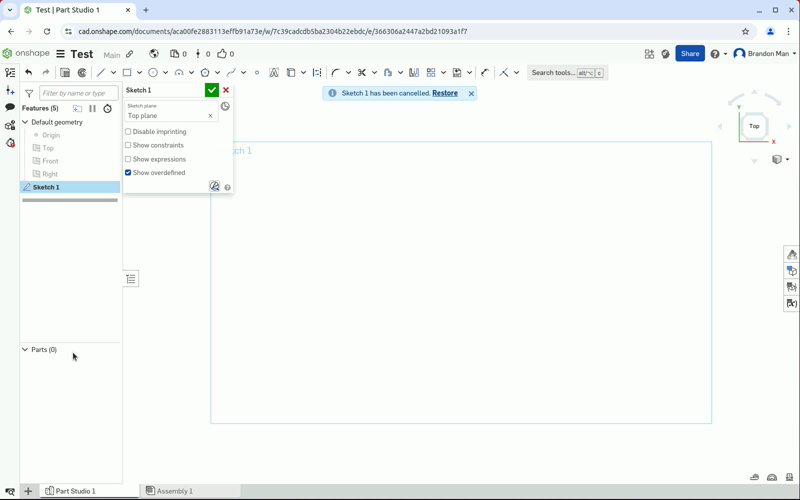
mouse_move(460, 282)
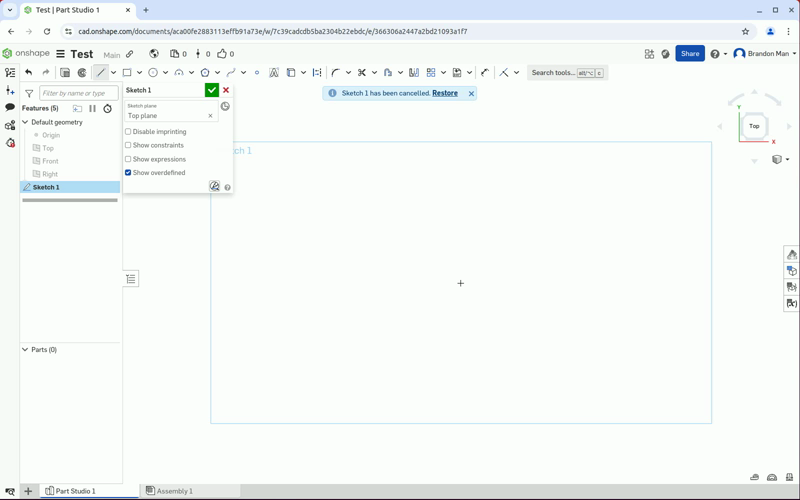
click(460, 282)
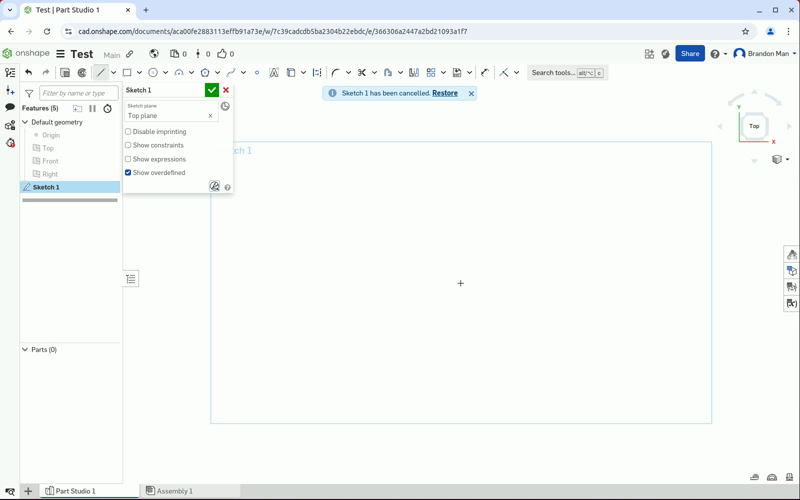
key_up(shift)
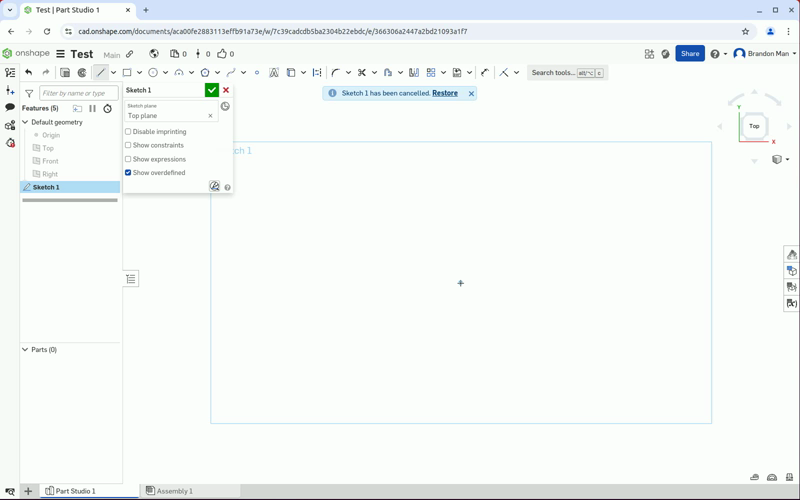
key_down(shift)
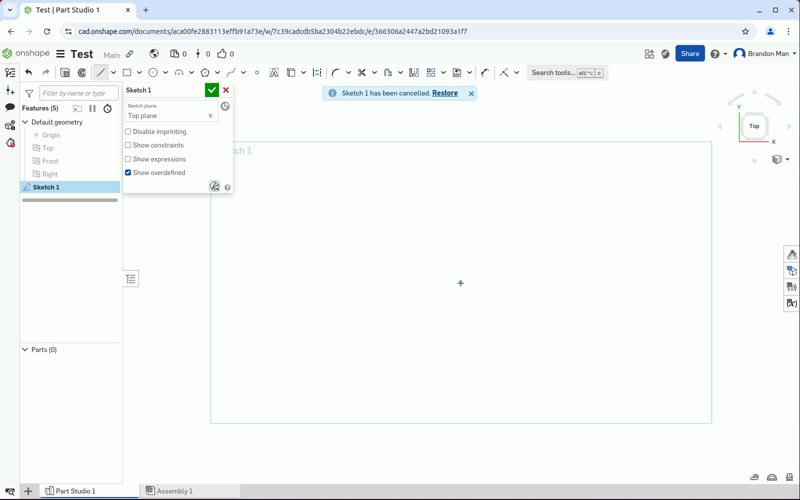
mouse_move(573, 282)
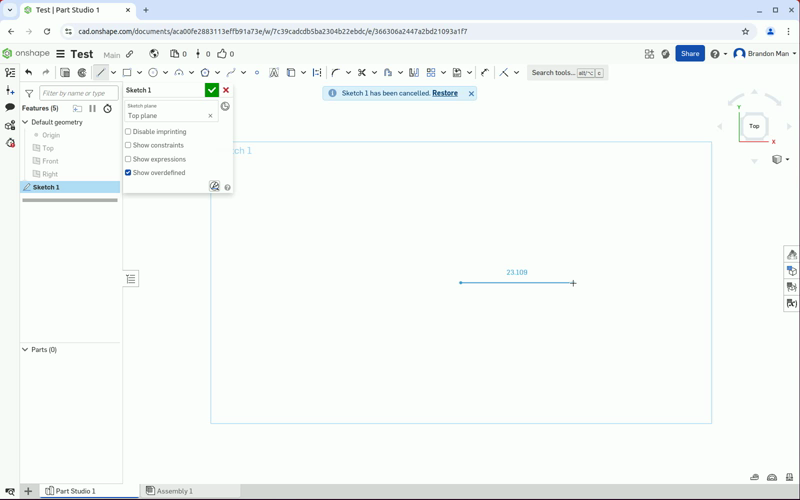
click(573, 282)
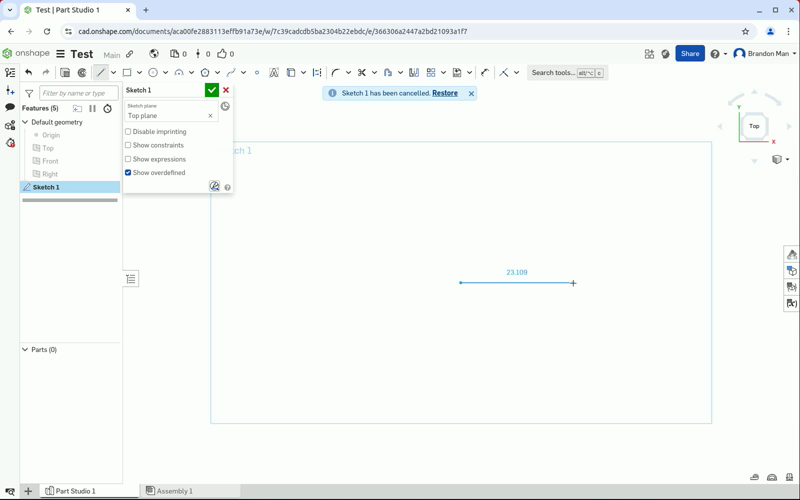
key_up(shift)
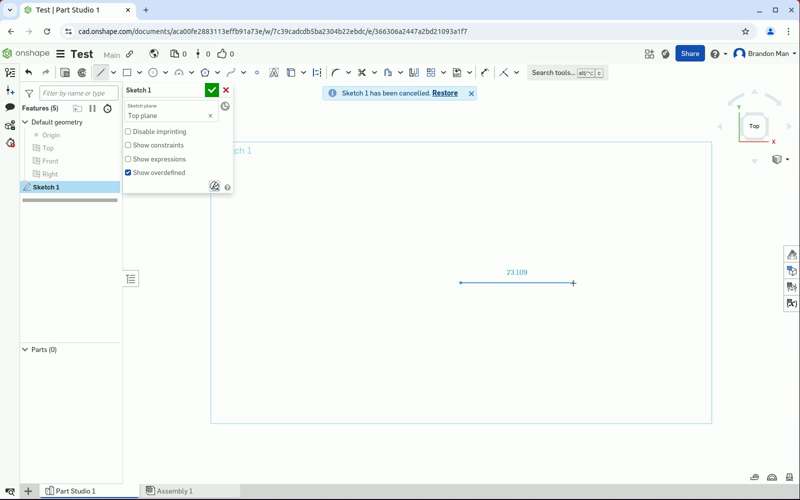
key_down(shift)
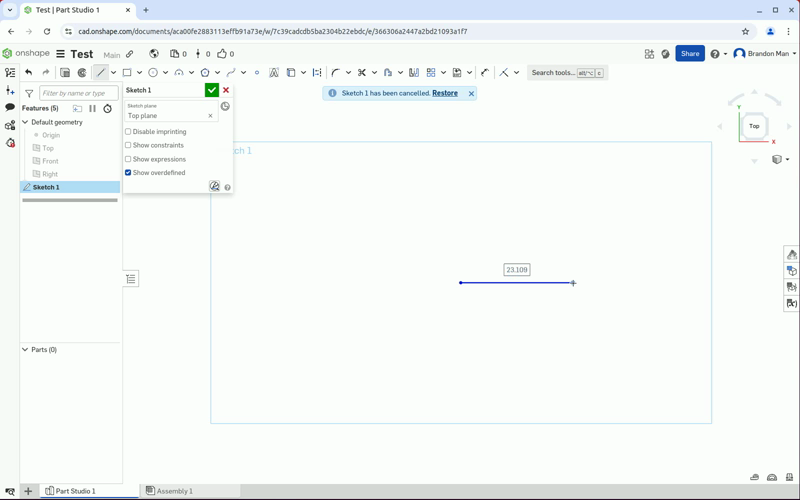
mouse_move(589, 282)
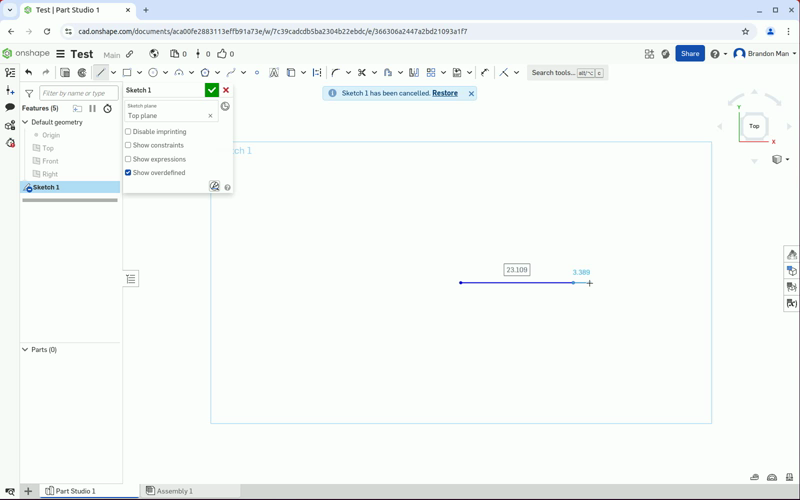
mouse_move(573, 266)
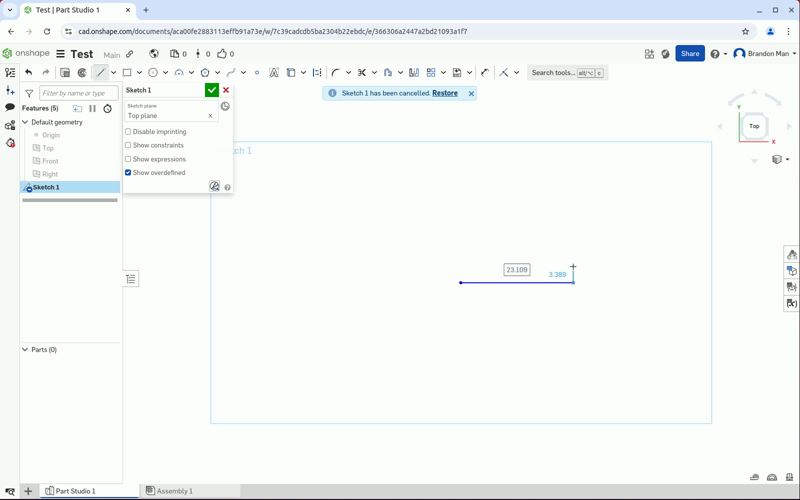
click(573, 266)
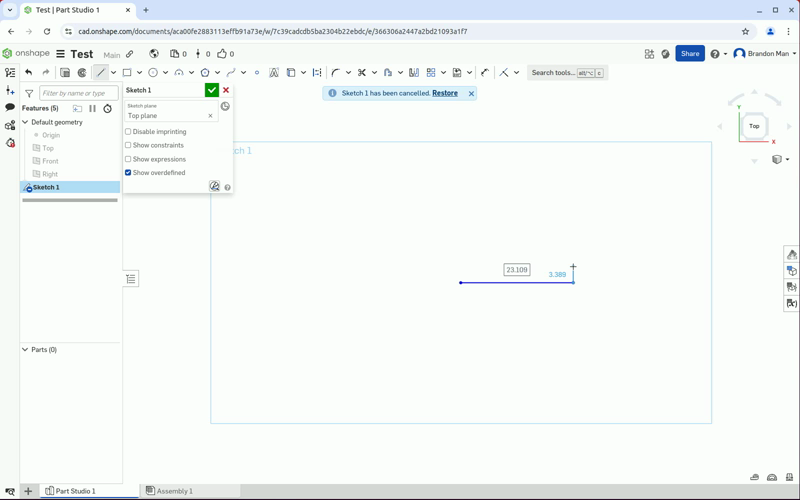
key_up(shift)
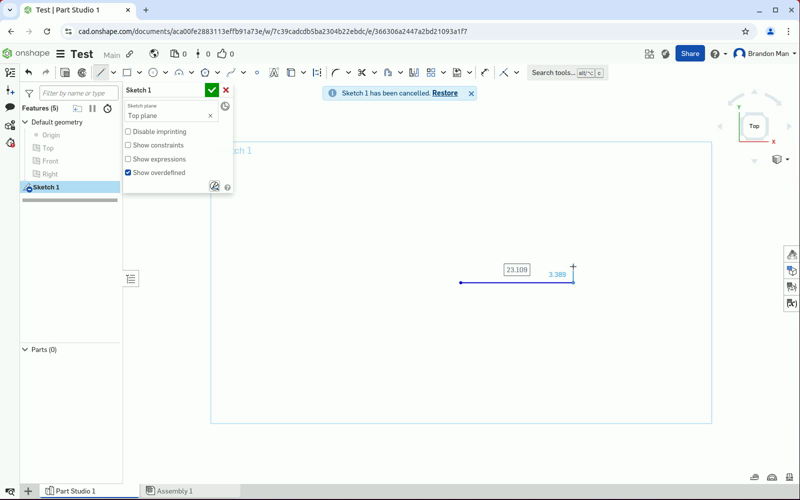
key_down(shift)
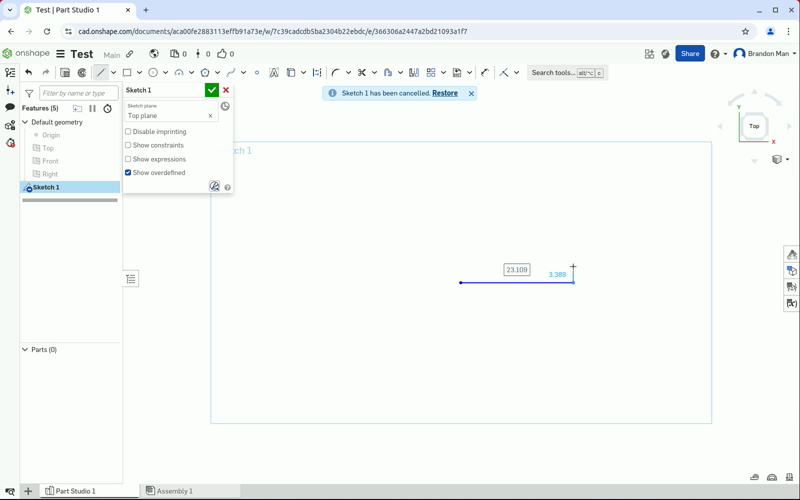
mouse_move(460, 266)
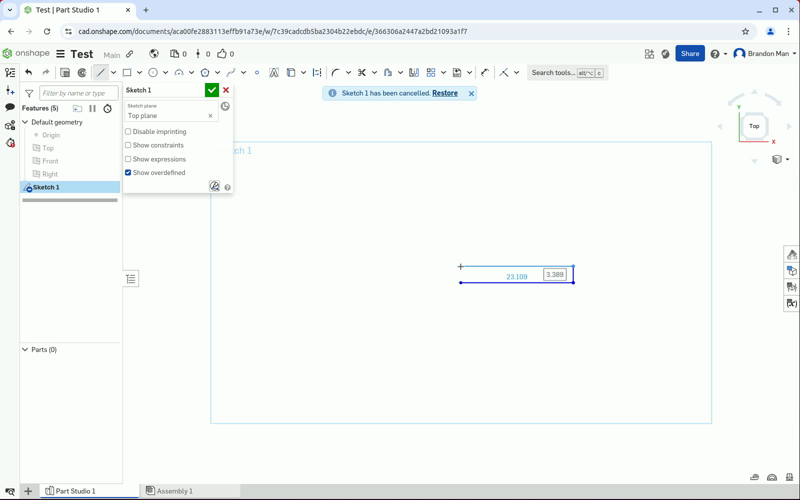
click(460, 266)
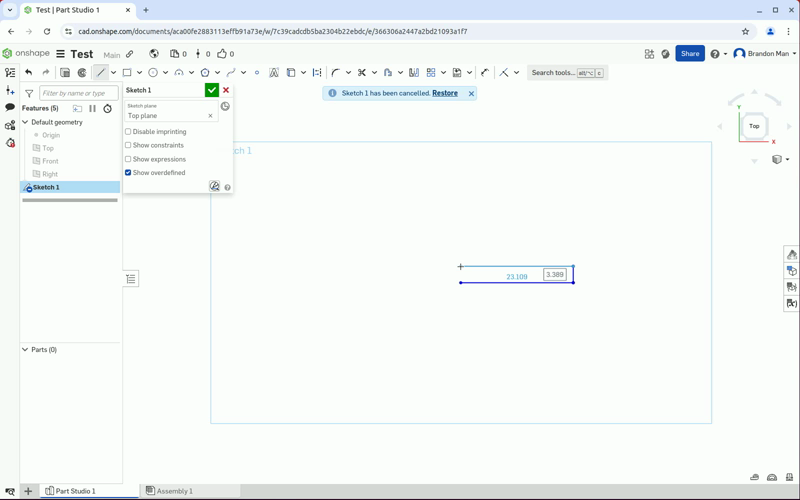
key_up(shift)
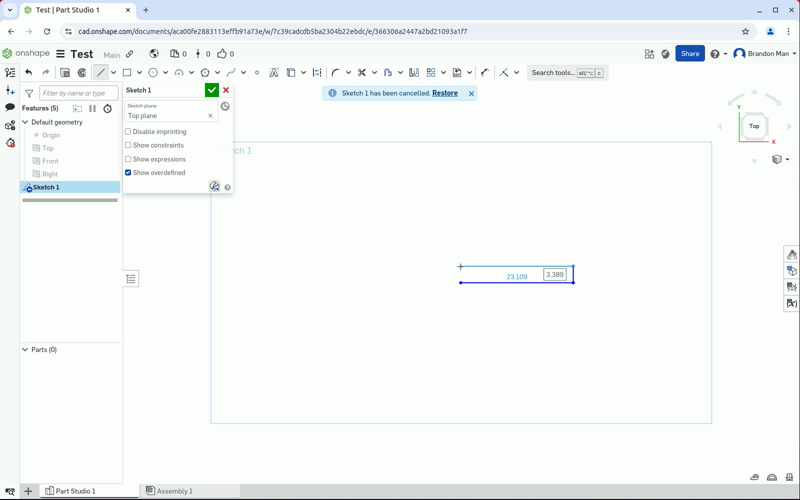
mouse_move(490, 266)
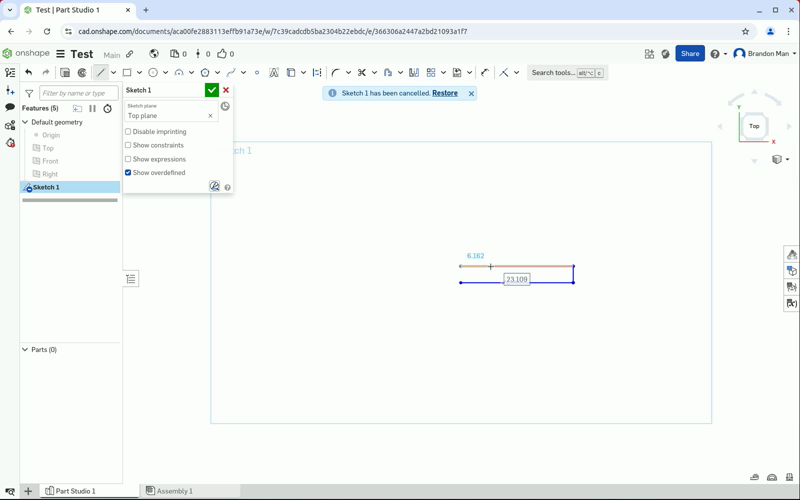
key_down(shift)
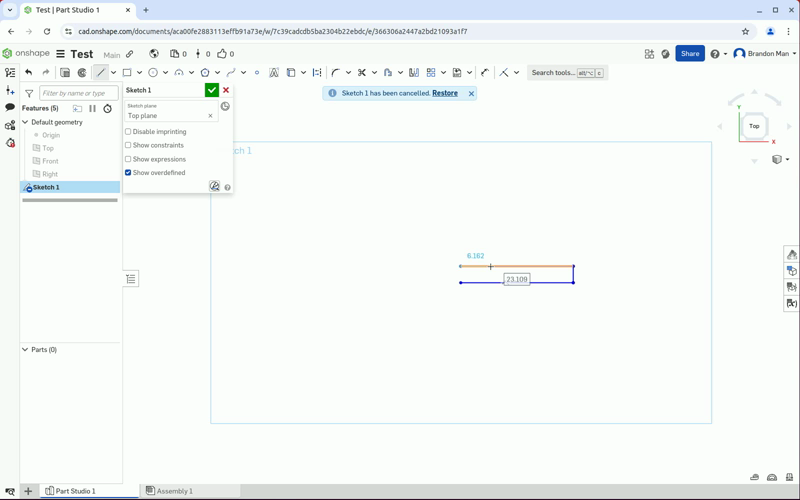
mouse_move(460, 282)
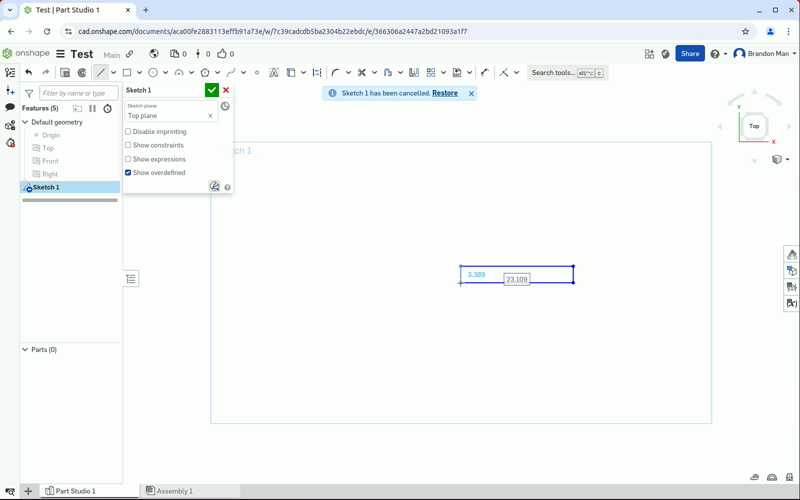
key_up(shift)
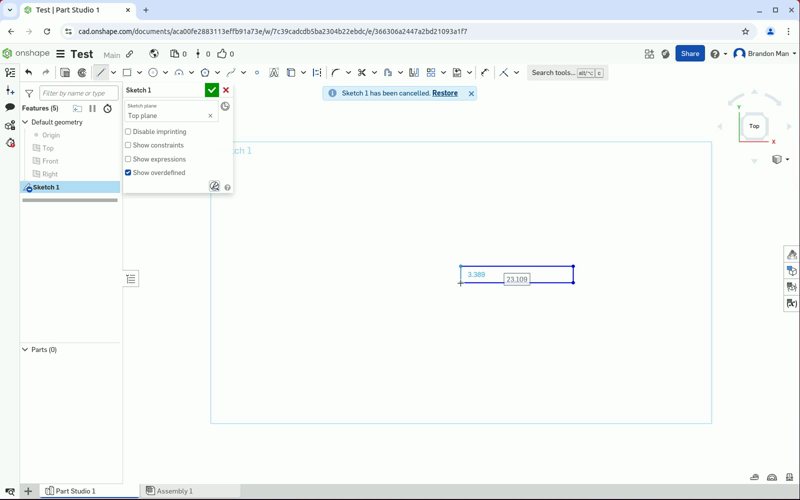
click(460, 282)
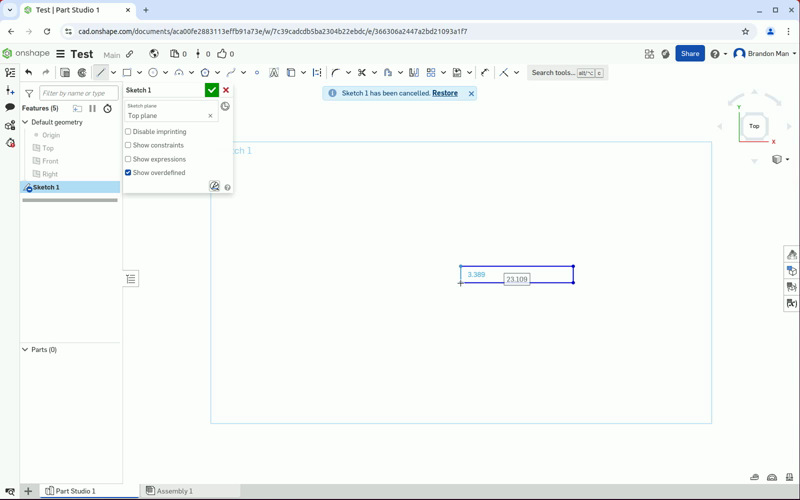
key(esc)
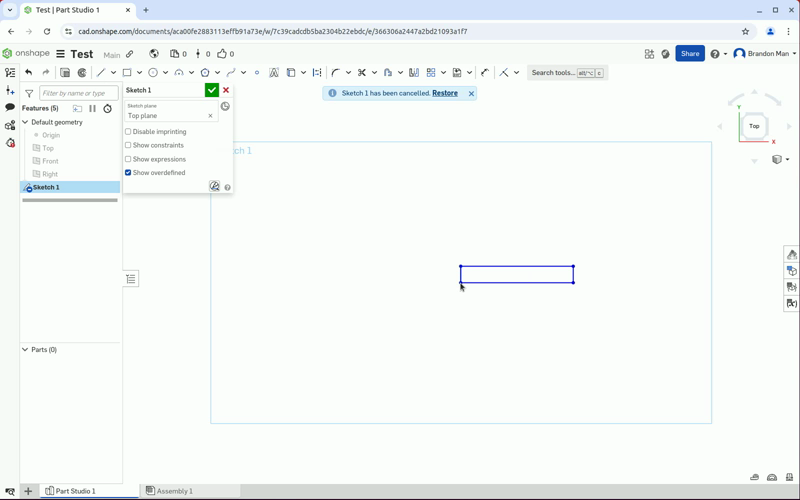
mouse_move(562, 278)
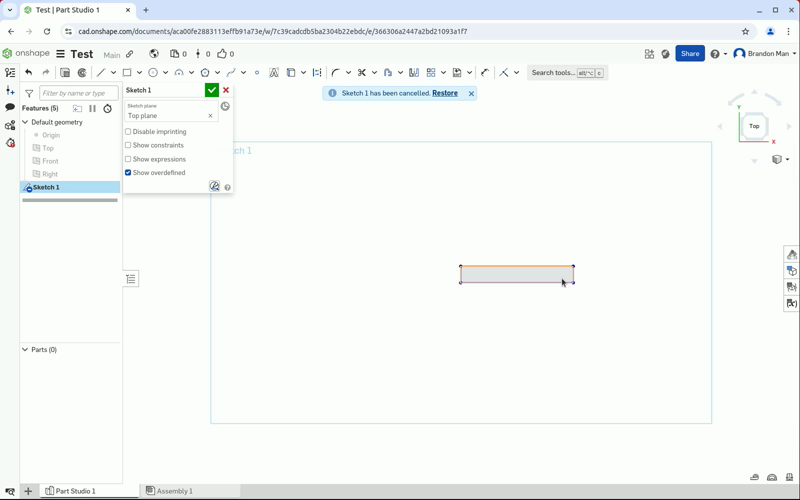
click(562, 278)
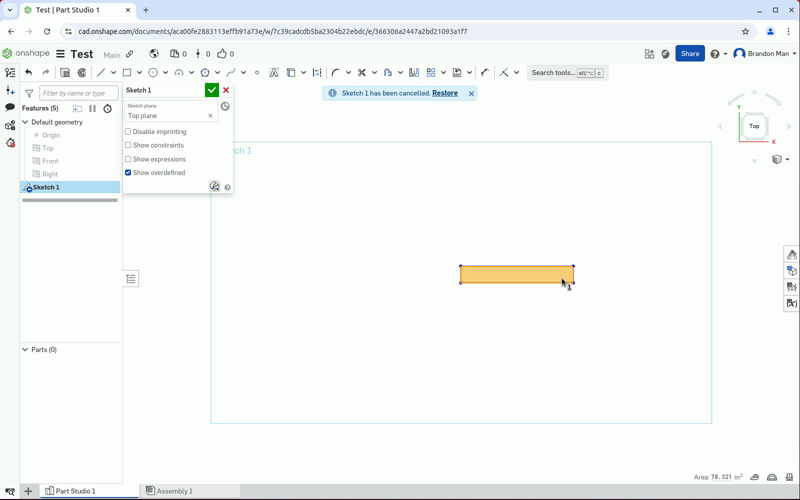
mouse_move(73, 352)
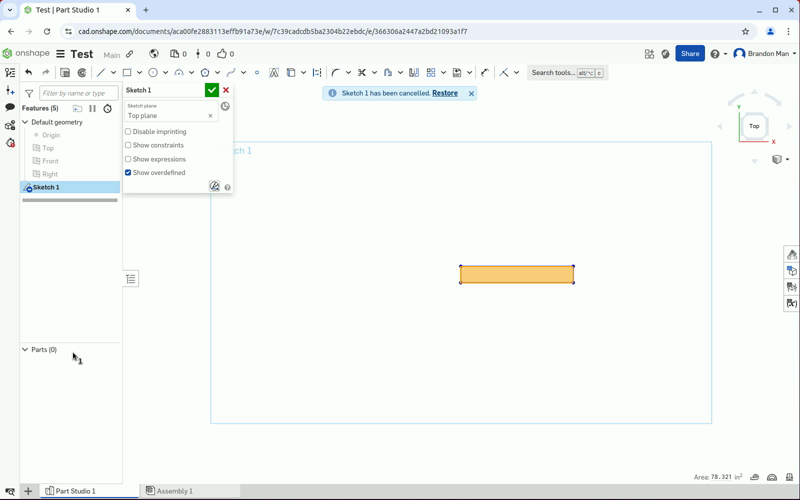
key(shift+y)
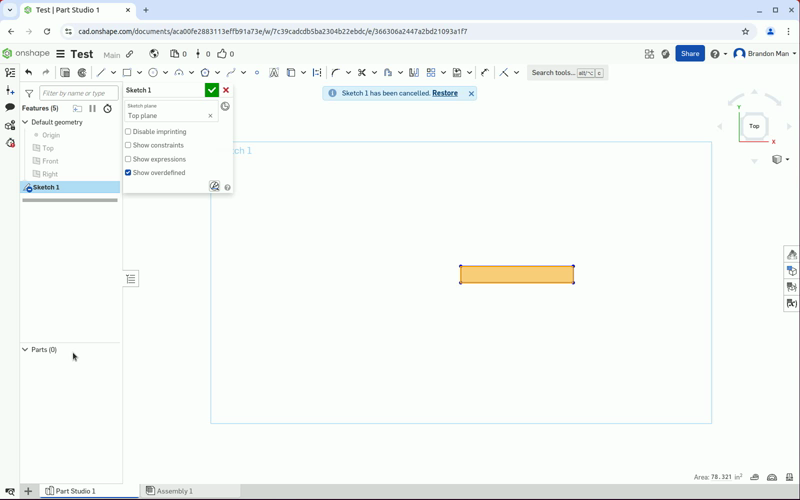
key(shift+e)
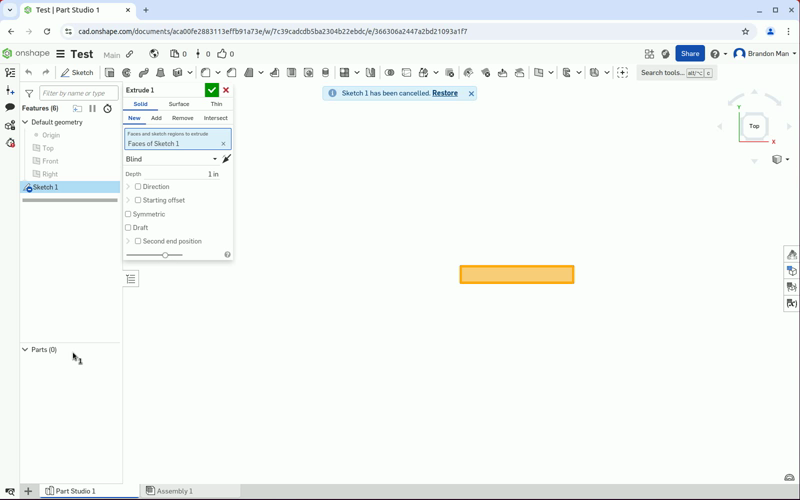
mouse_move(143, 106)
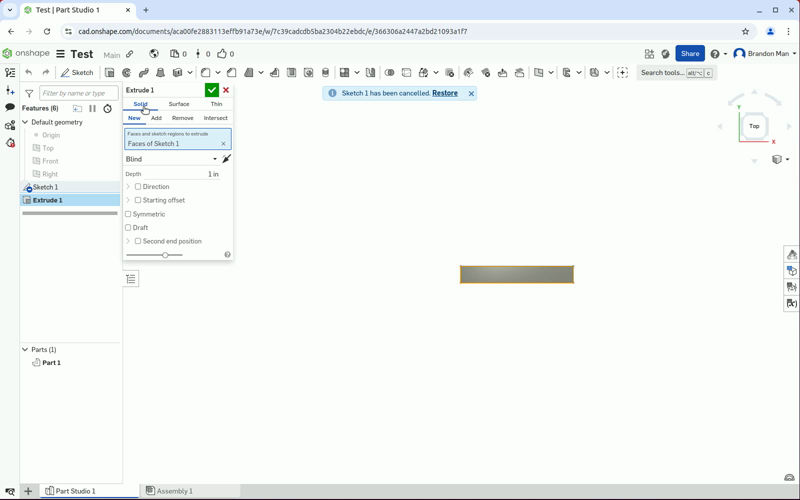
click(143, 106)
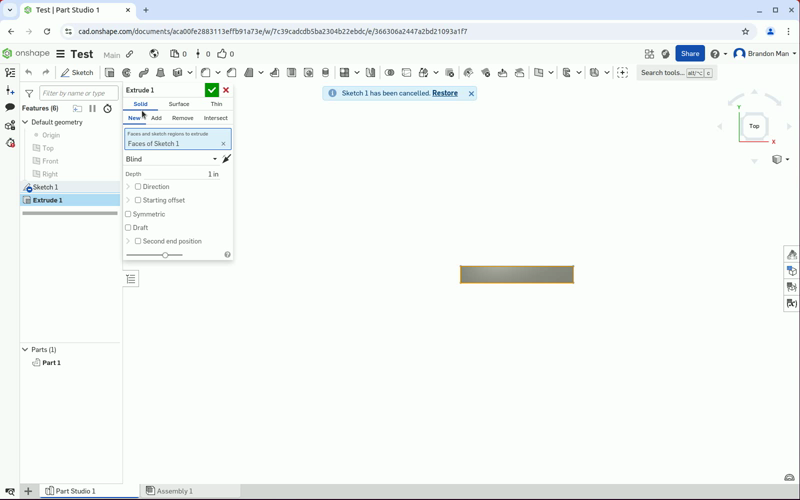
mouse_move(137, 120)
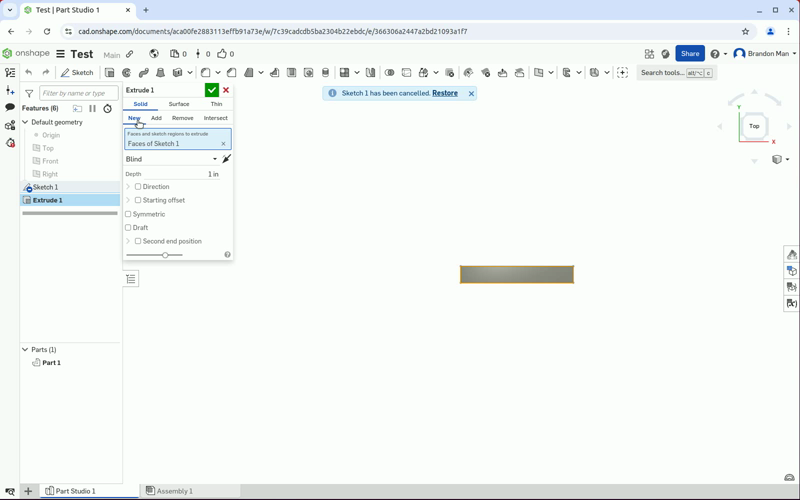
click(137, 120)
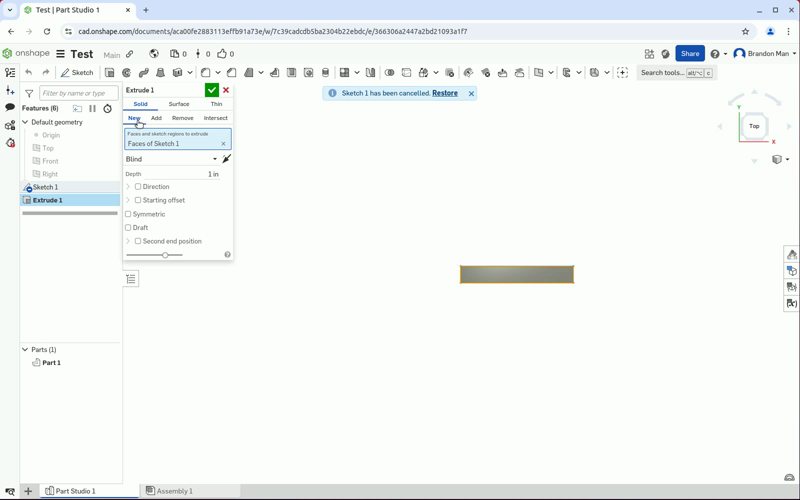
key(tab, 4)
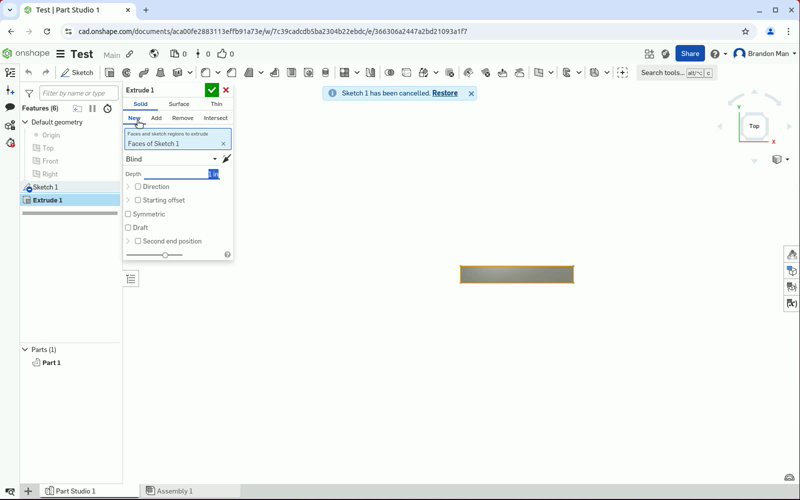
text(1.204)
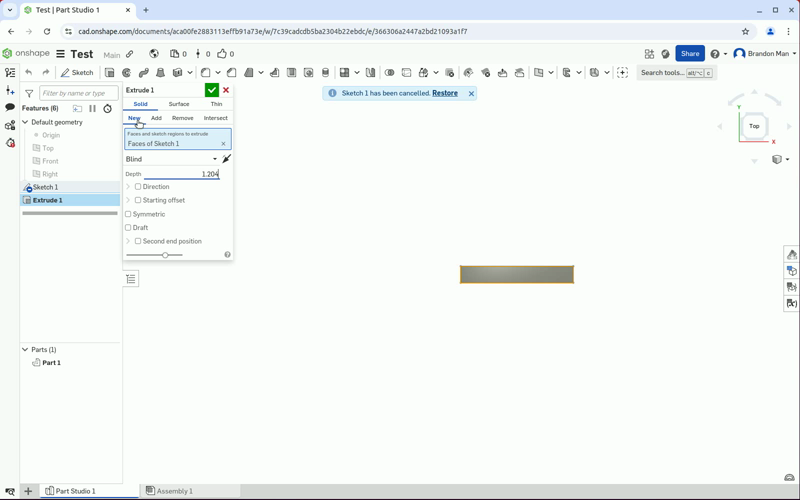
key(enter)
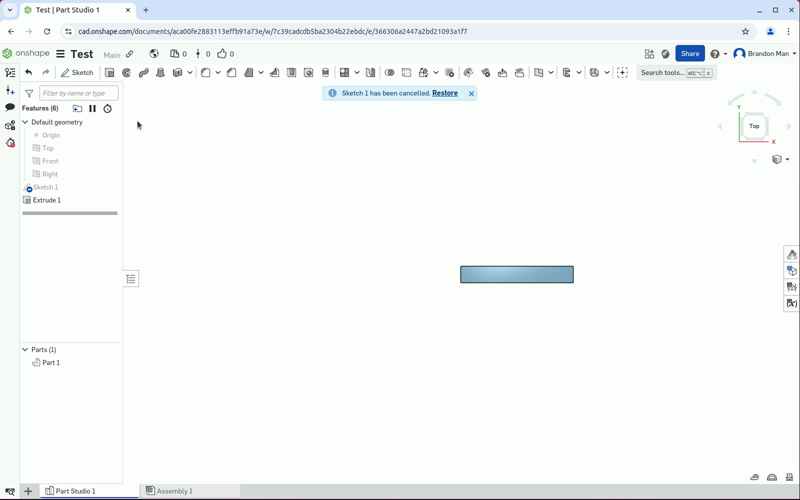
key(shift+h)
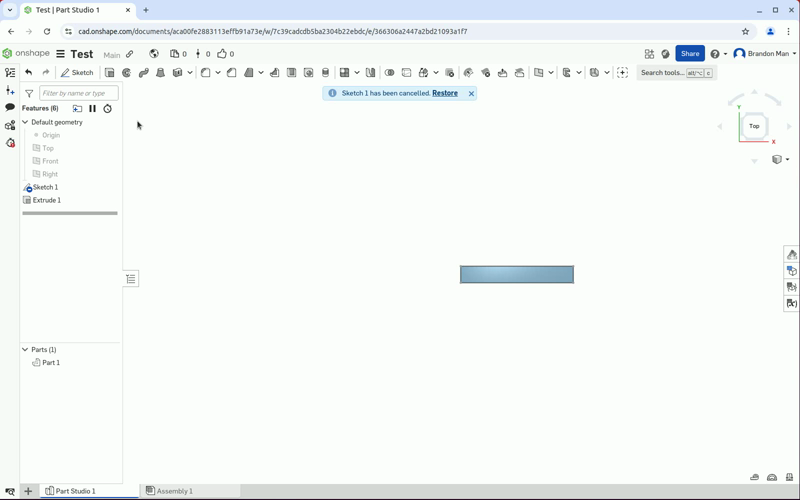
key(shift+h)
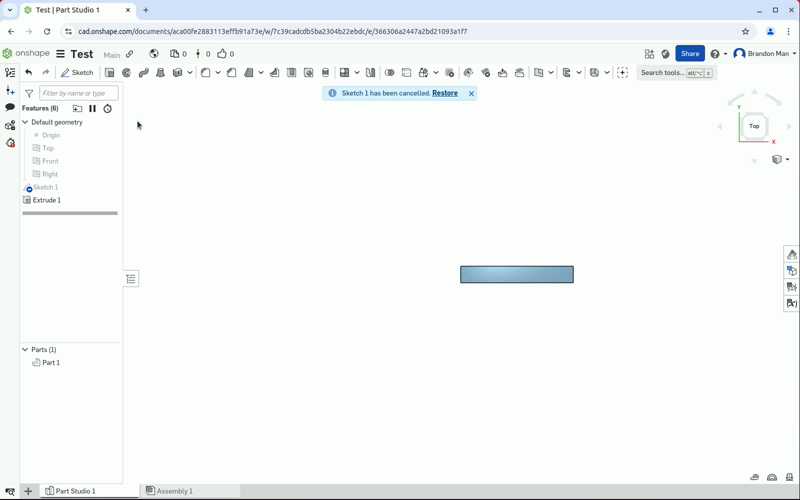
mouse_move(73, 189)
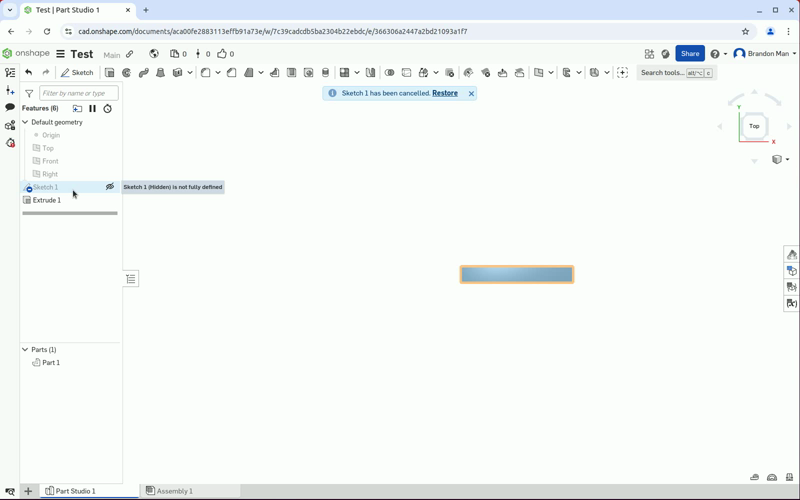
click(73, 189)
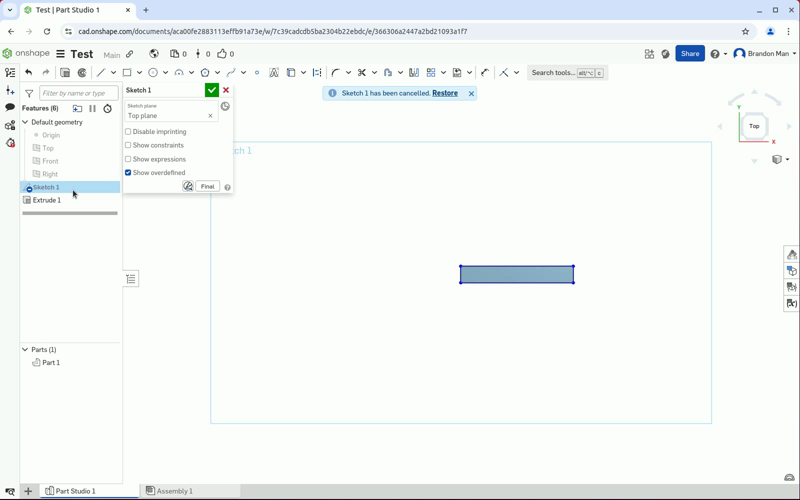
mouse_move(229, 92)
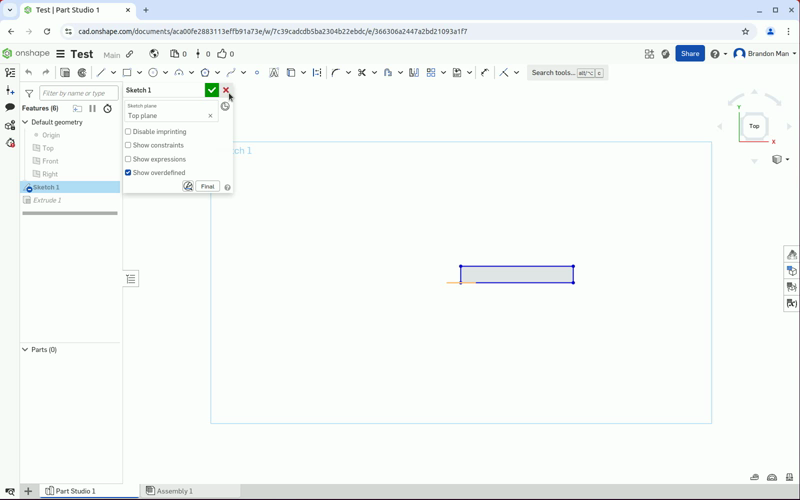
click(229, 92)
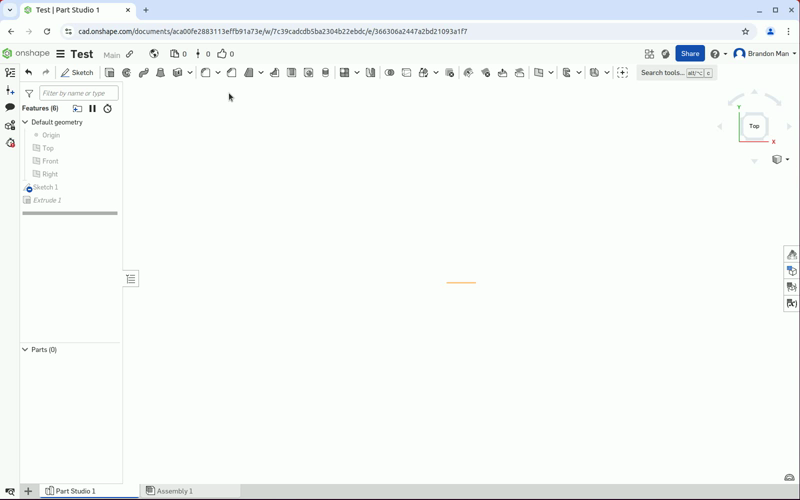
mouse_move(541, 75)
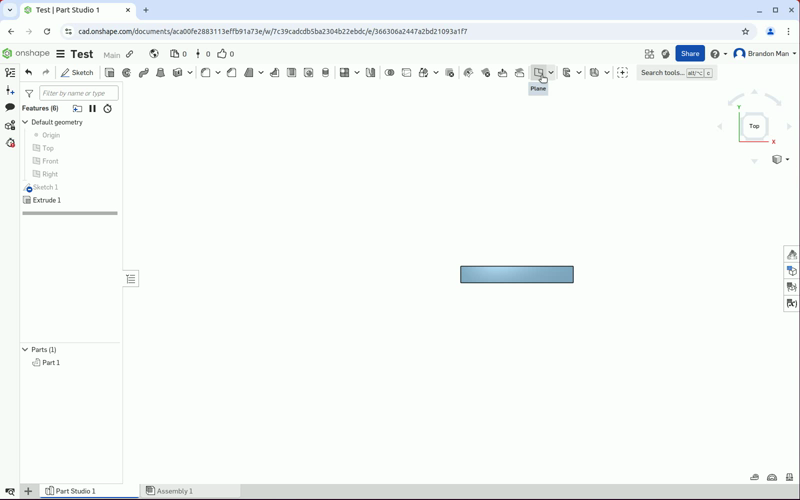
click(541, 75)
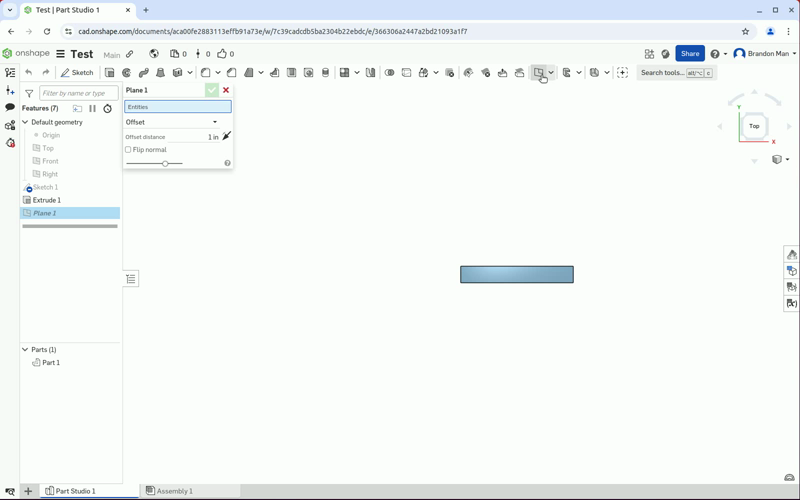
mouse_move(73, 150)
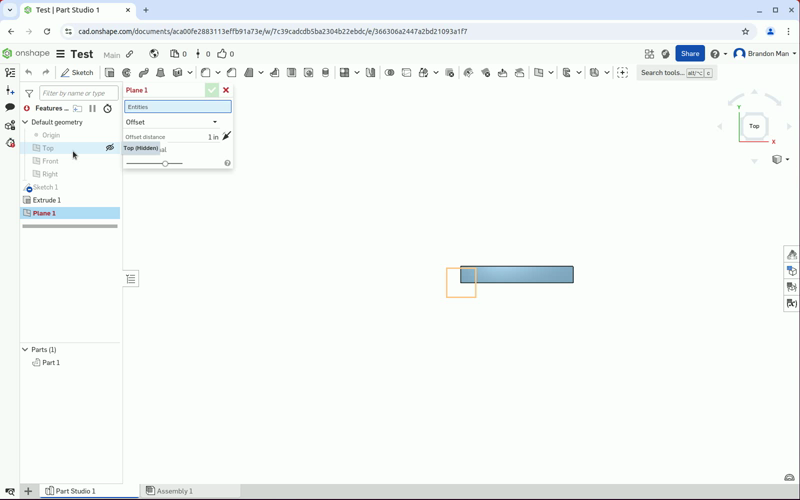
click(73, 150)
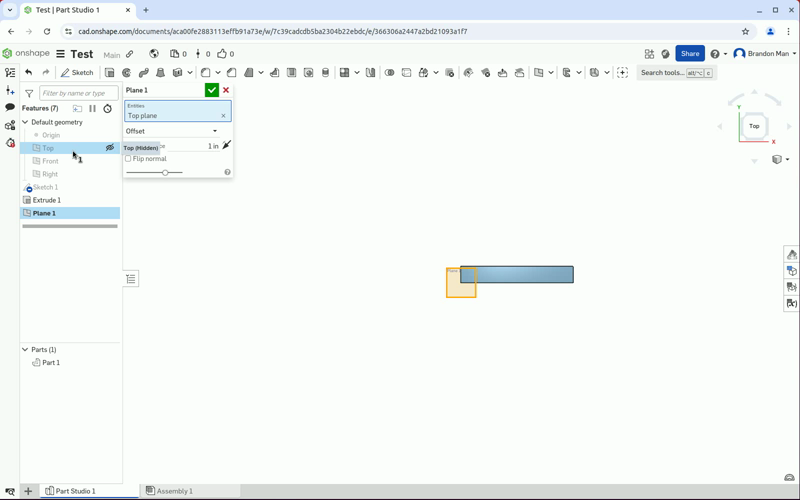
key(tab, 2)
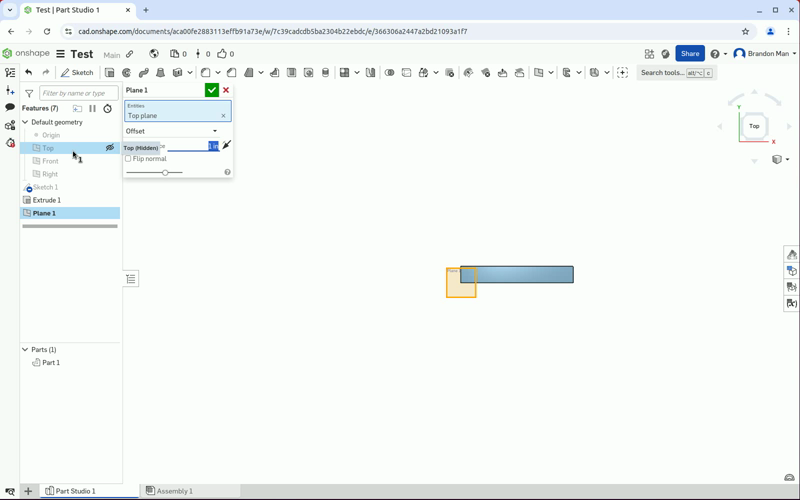
text(1.202)
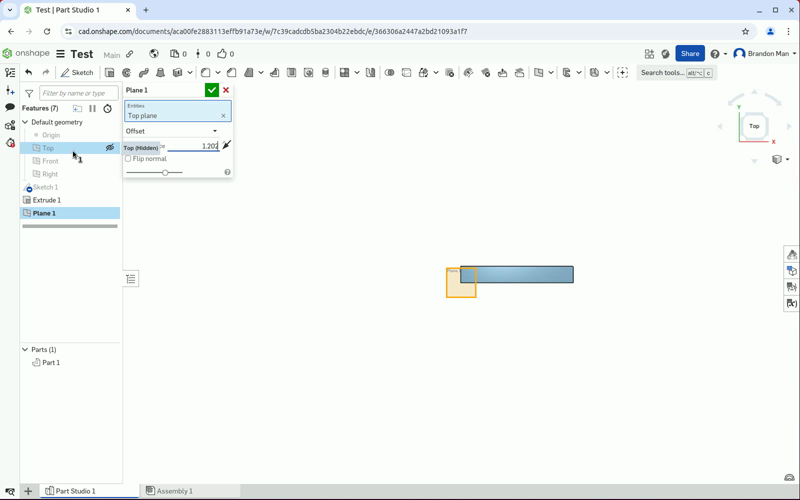
key(enter, 2)
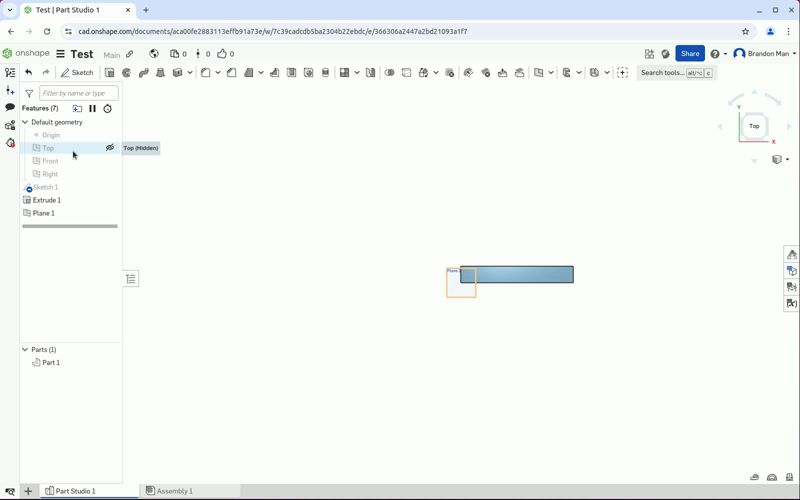
key(shift+s)
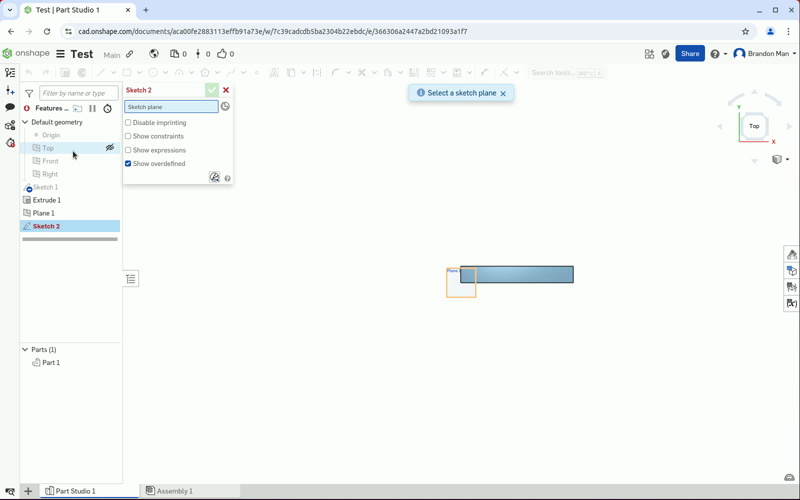
mouse_move(73, 215)
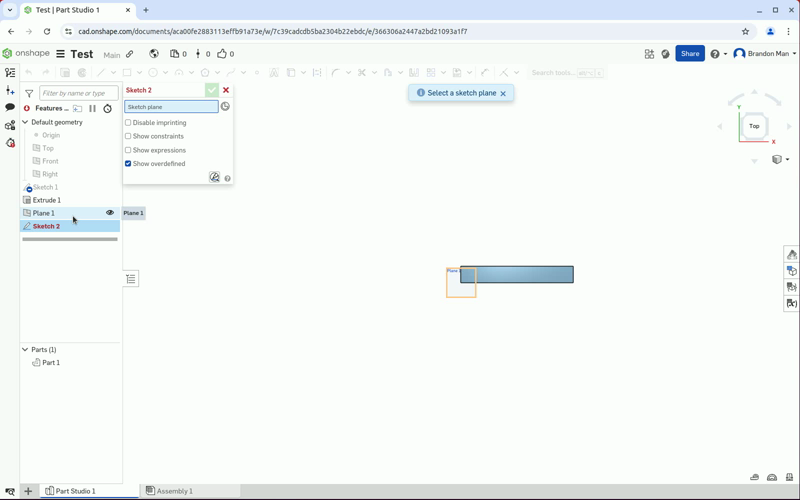
click(73, 215)
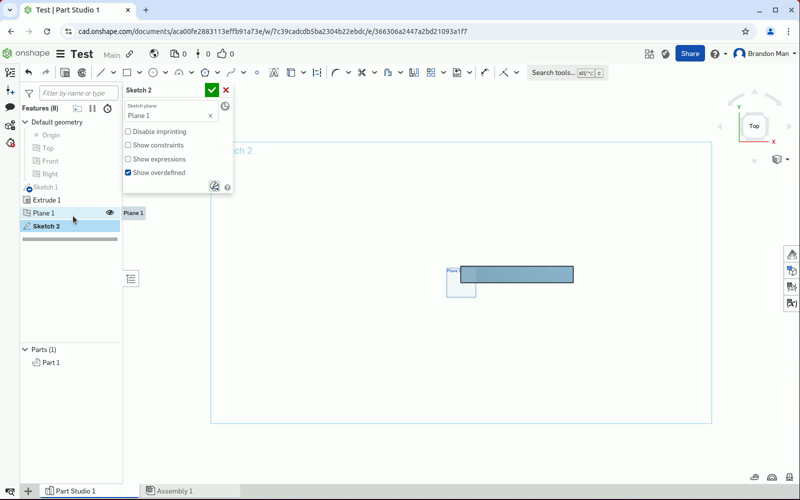
mouse_move(73, 352)
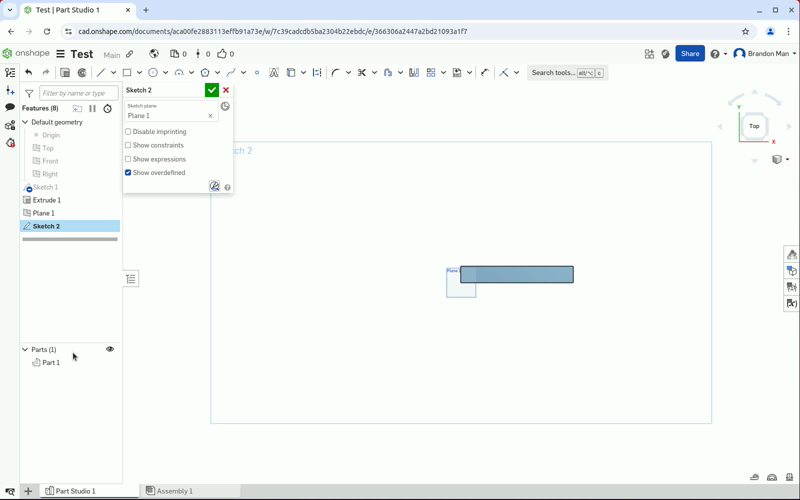
key(y)
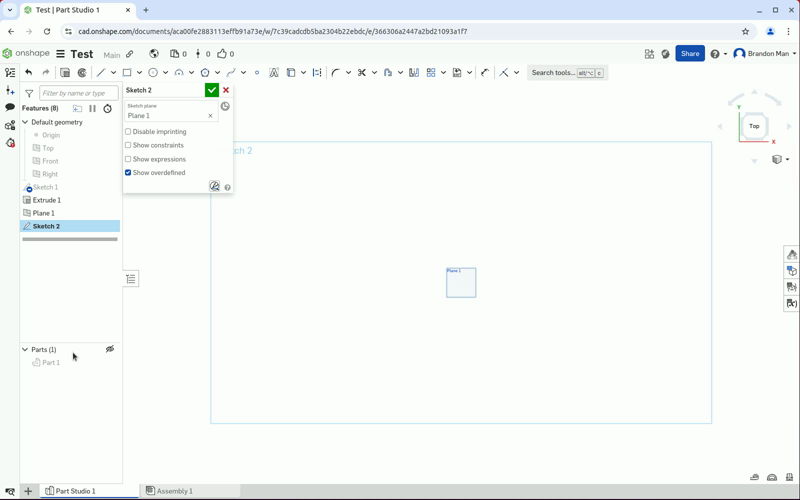
key(c)
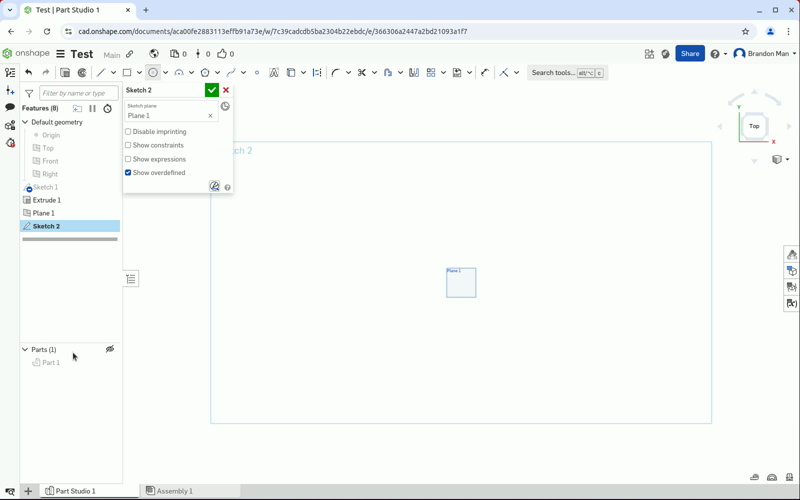
key_down(shift)
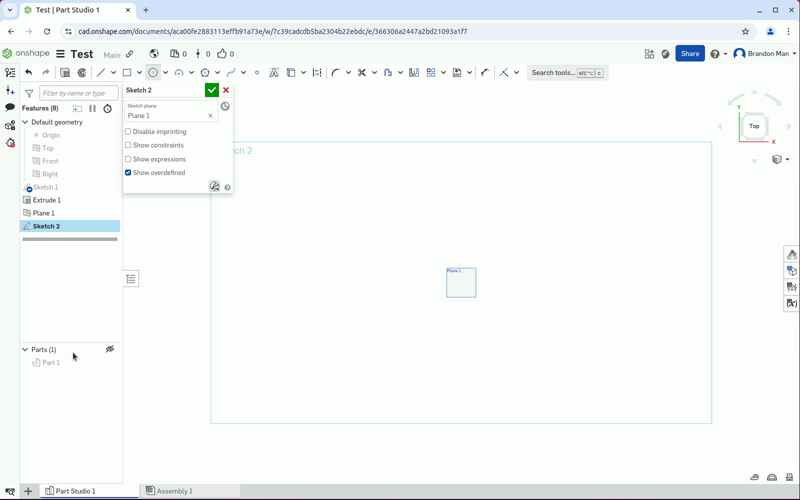
mouse_move(465, 274)
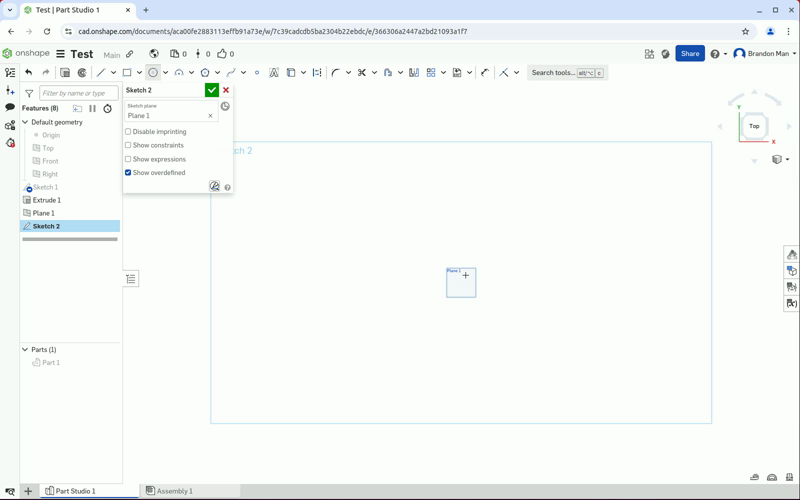
click(465, 274)
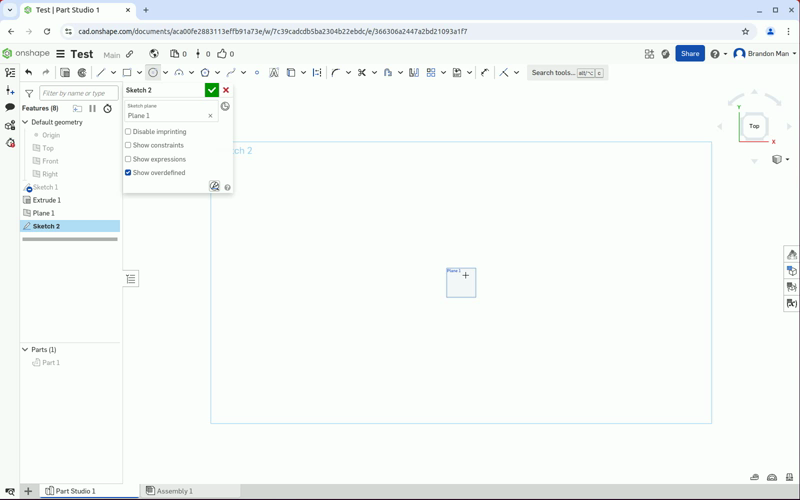
key_up(shift)
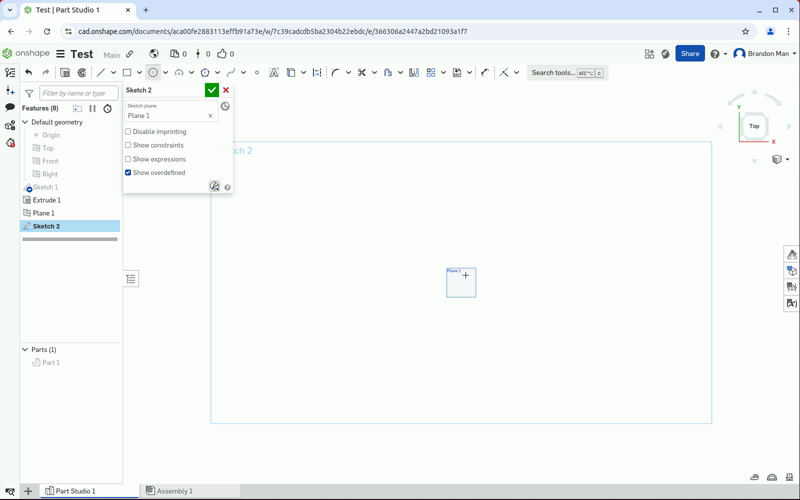
mouse_move(470, 274)
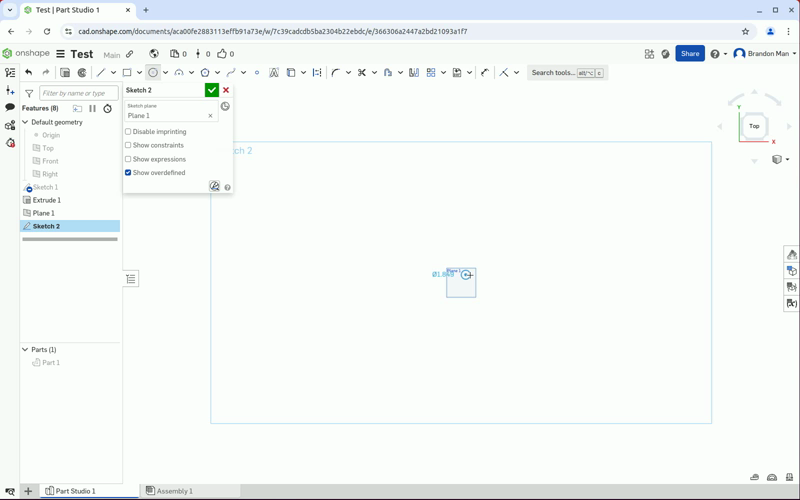
click(470, 274)
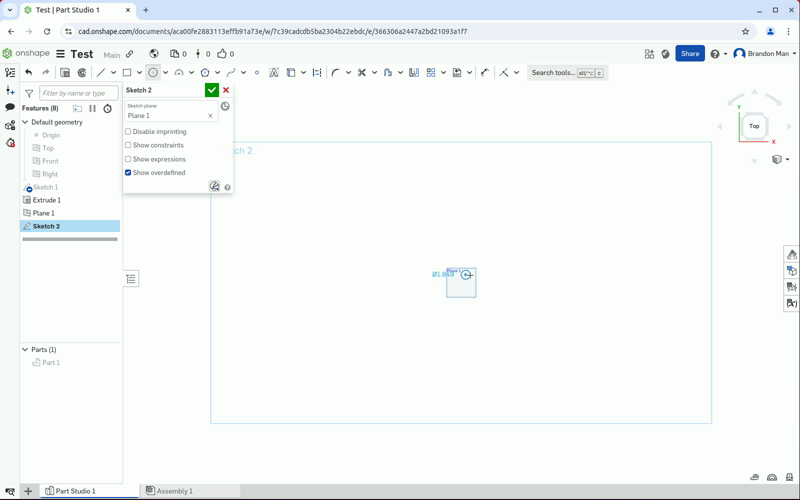
key(esc)
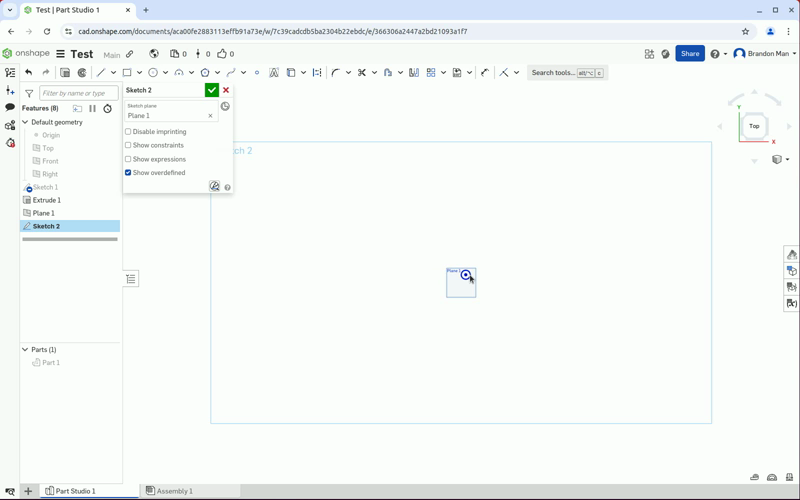
mouse_move(467, 272)
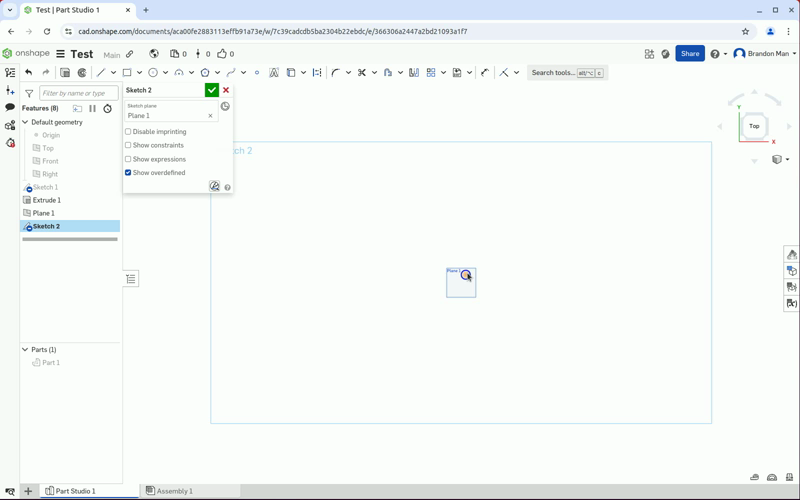
scroll(6)
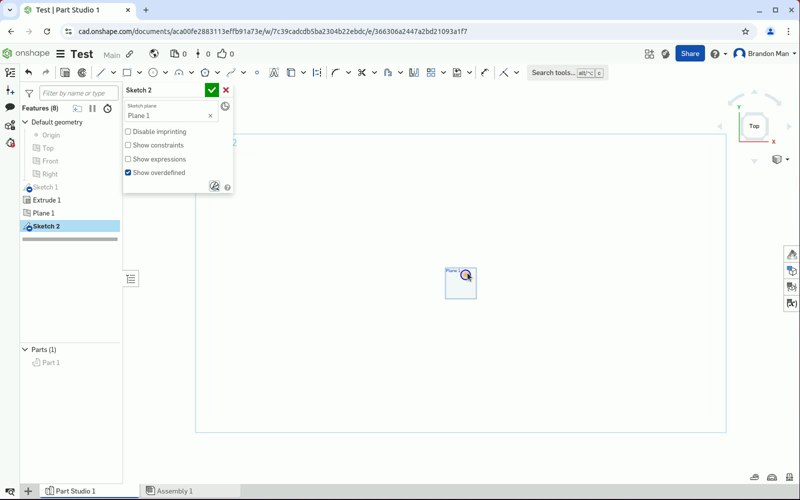
scroll(6)
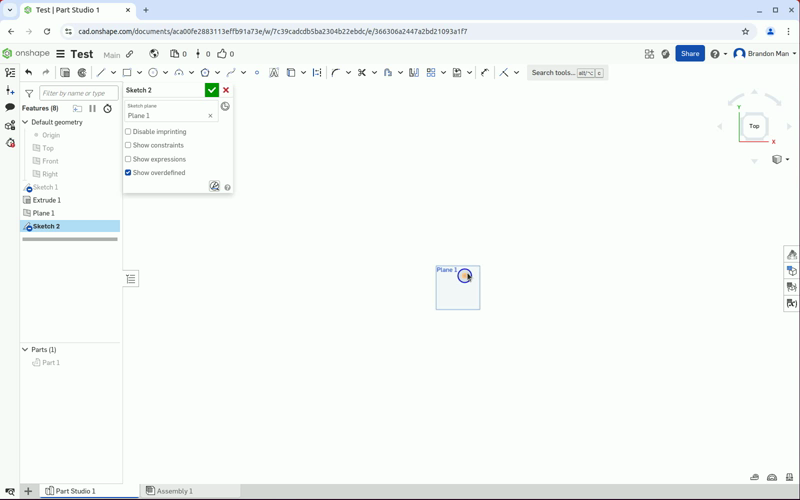
scroll(6)
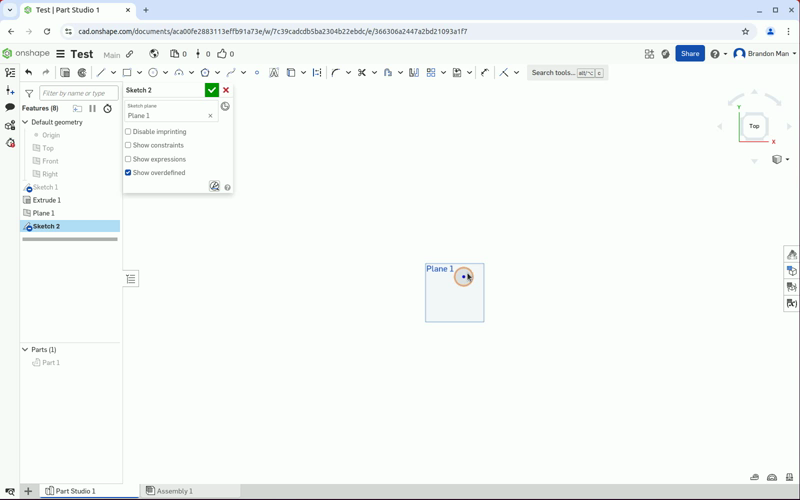
scroll(6)
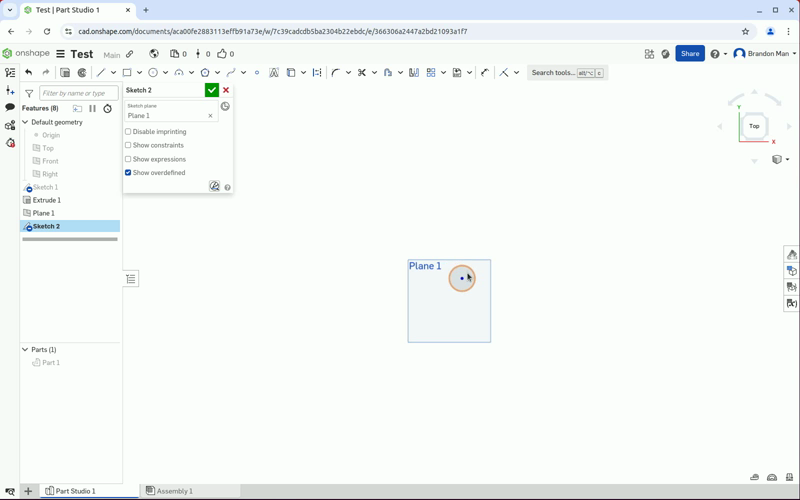
scroll(6)
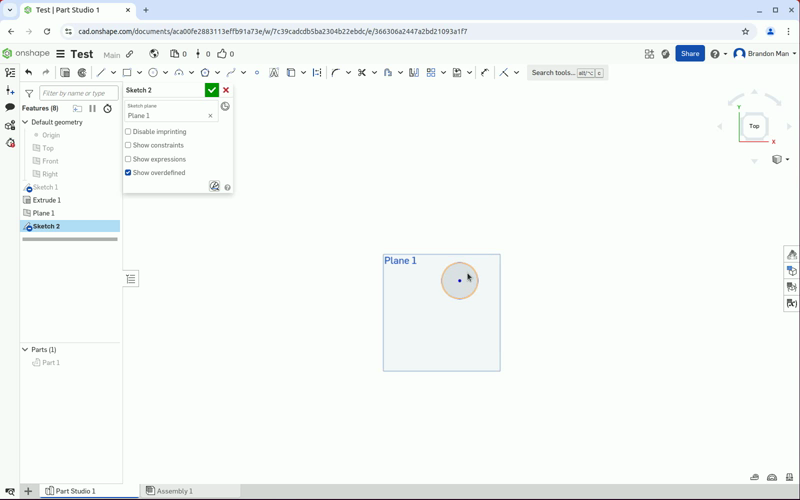
scroll(6)
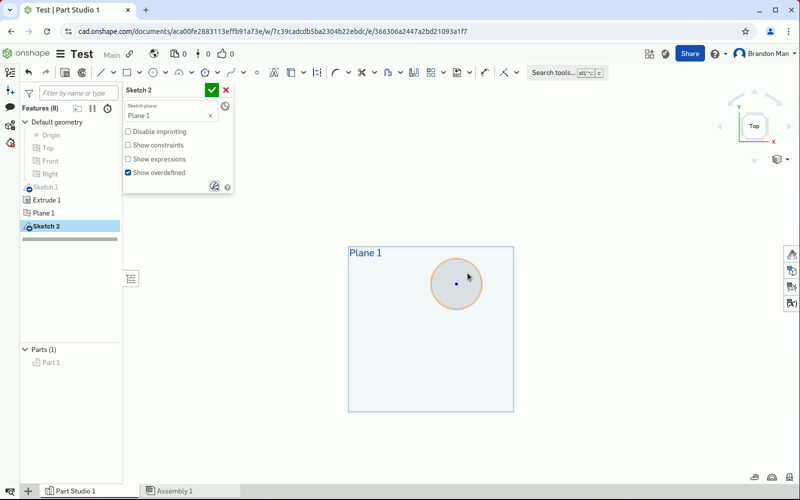
scroll(6)
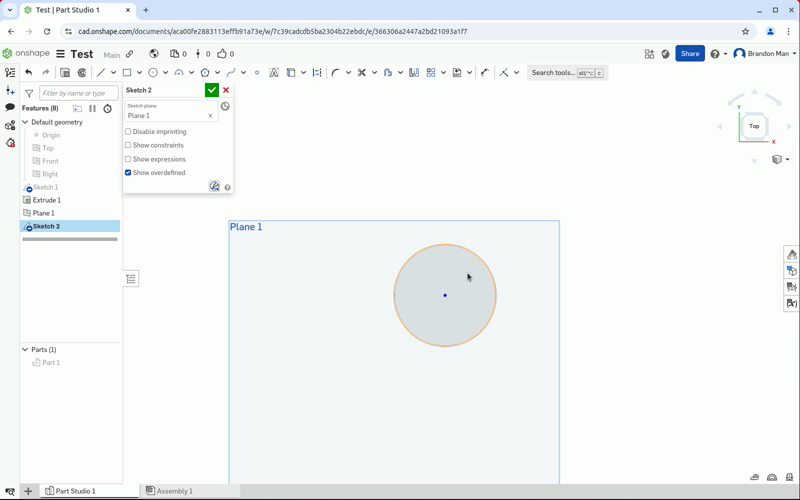
click(467, 272)
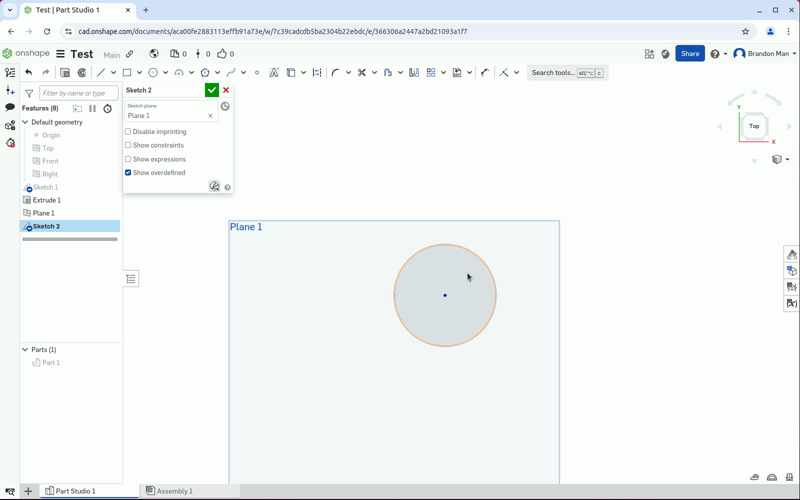
scroll(-6)
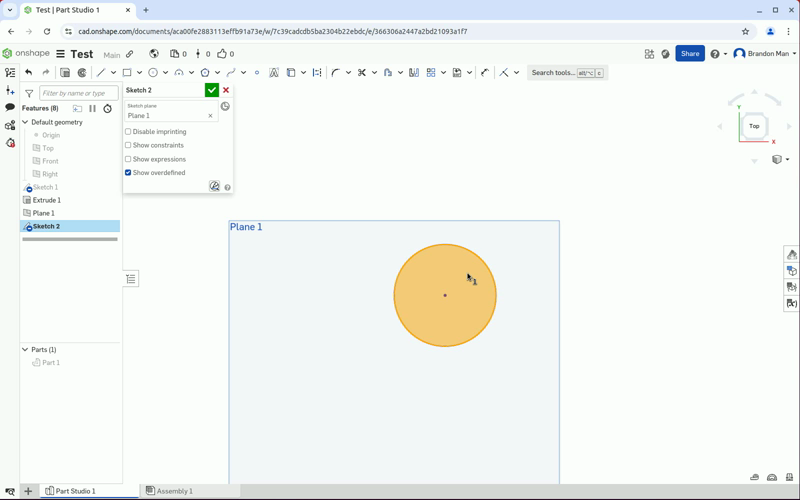
scroll(-6)
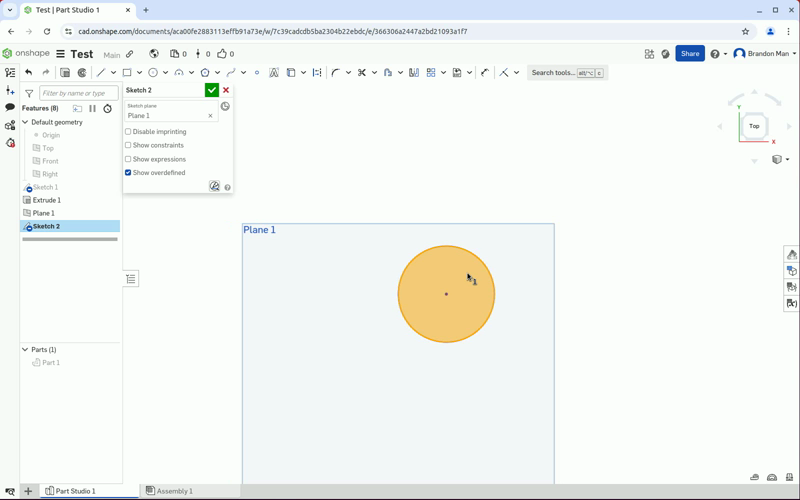
scroll(-6)
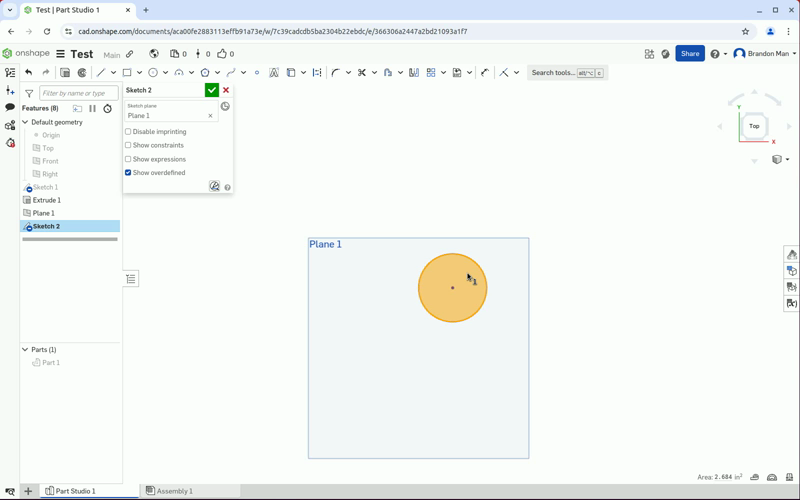
scroll(-6)
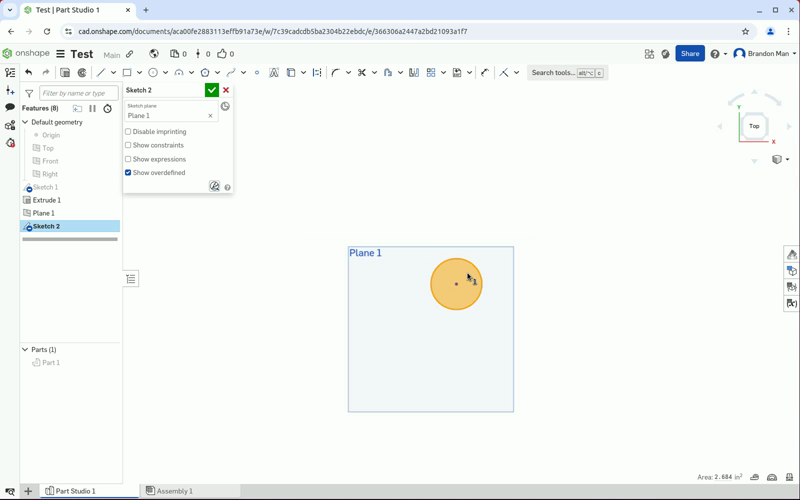
scroll(-6)
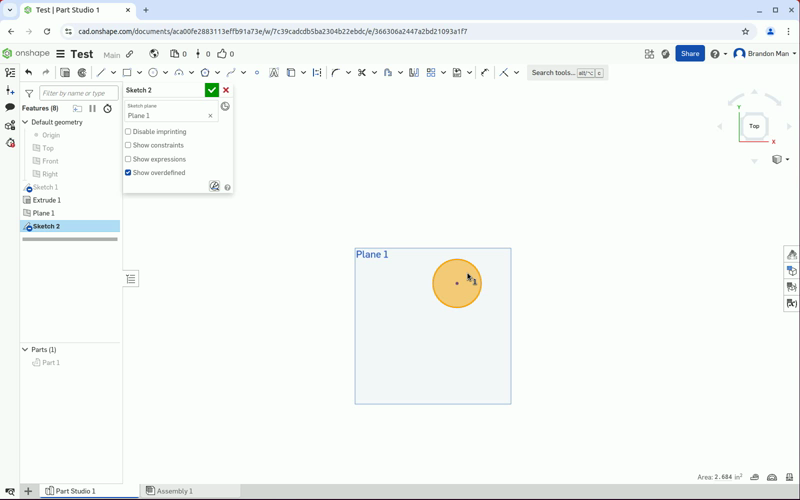
scroll(-6)
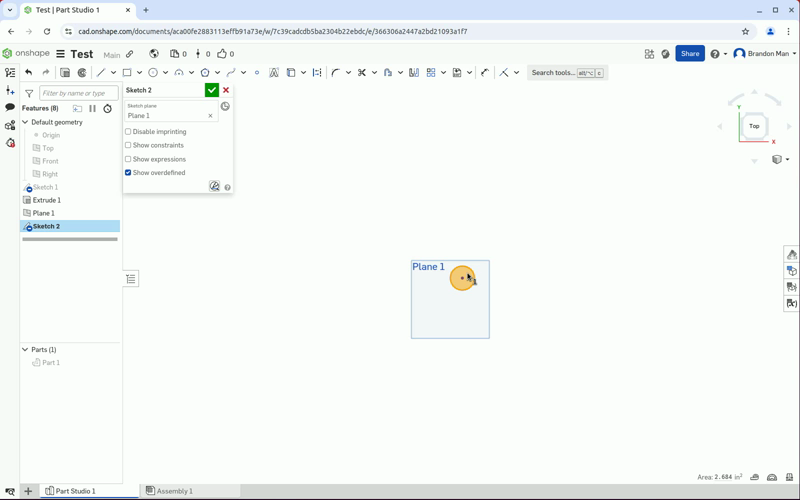
scroll(-6)
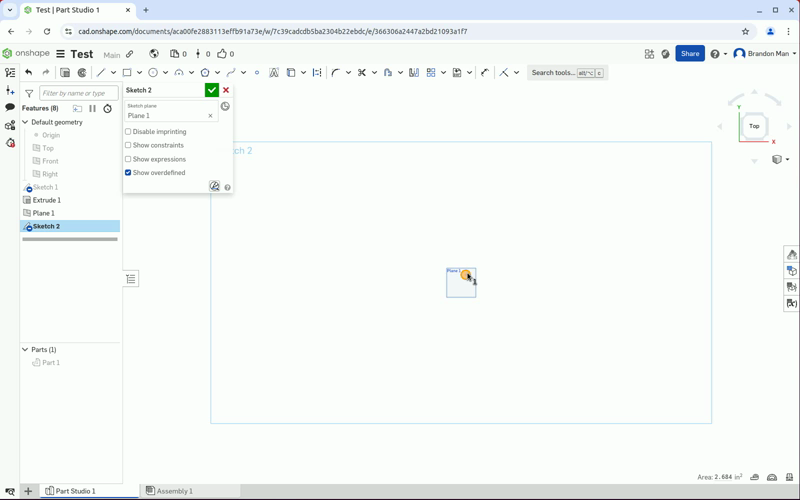
mouse_move(73, 352)
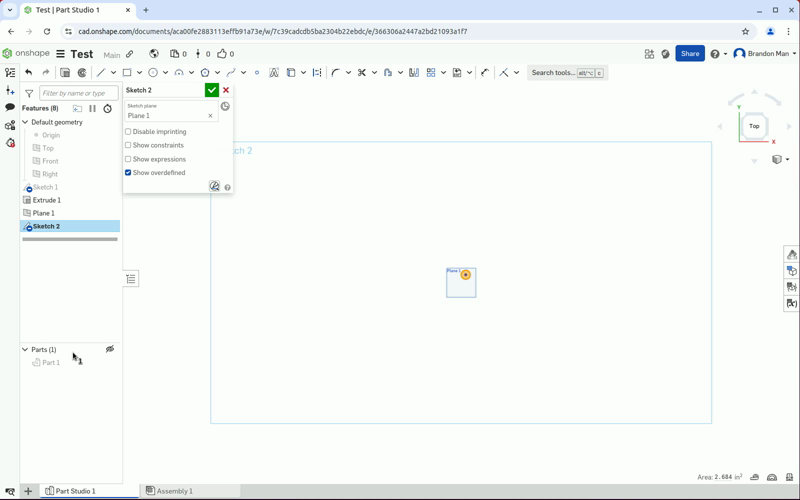
key(shift+y)
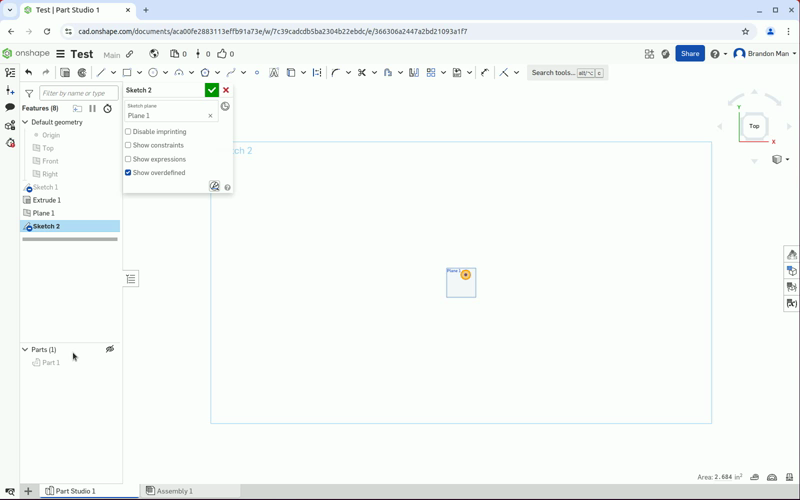
key(shift+e)
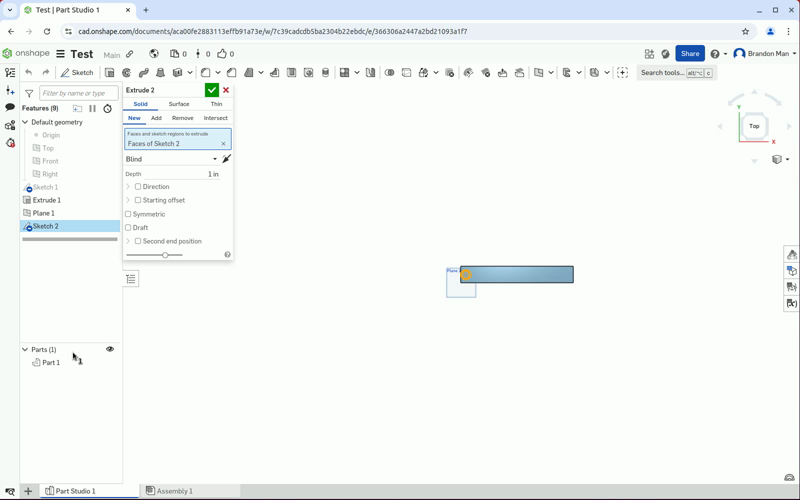
mouse_move(143, 106)
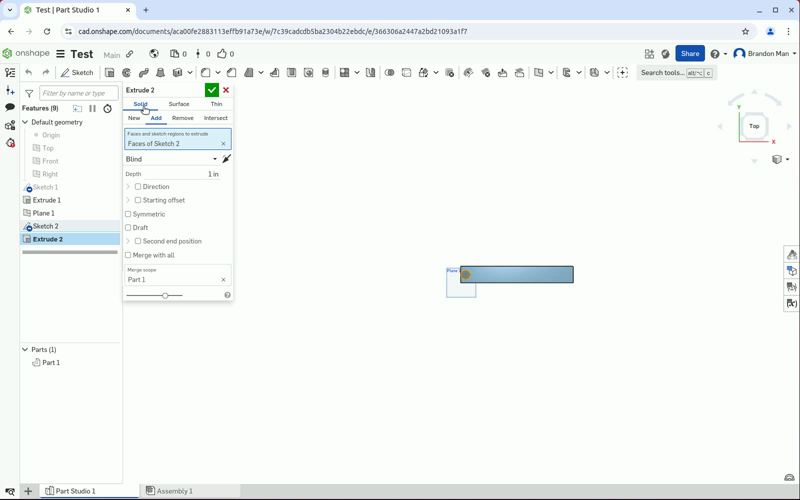
click(143, 106)
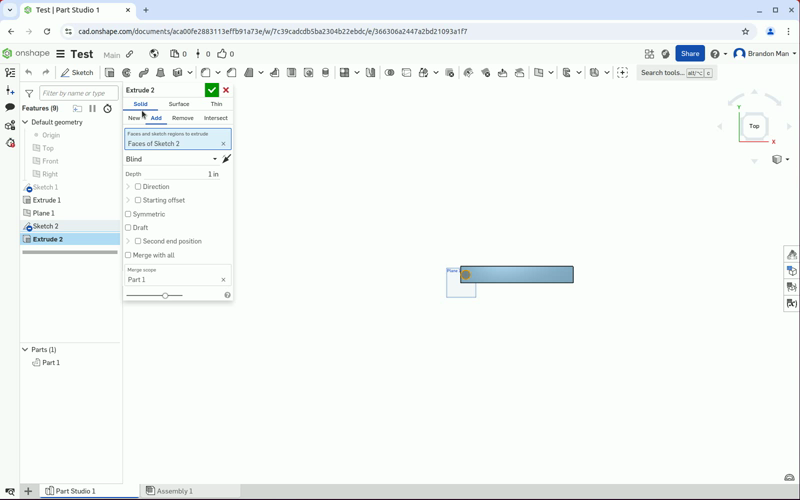
mouse_move(137, 120)
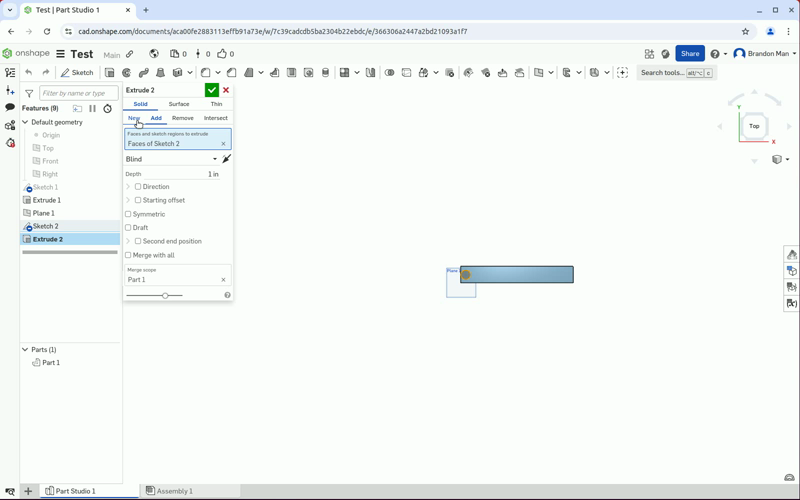
click(137, 120)
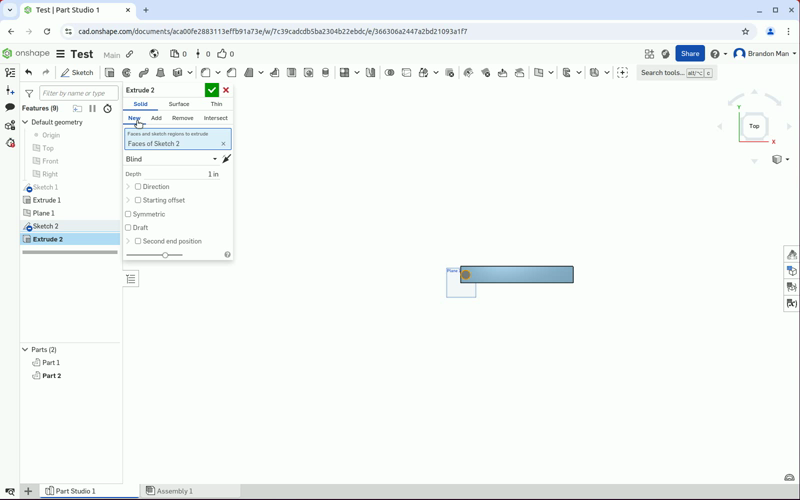
key(tab, 4)
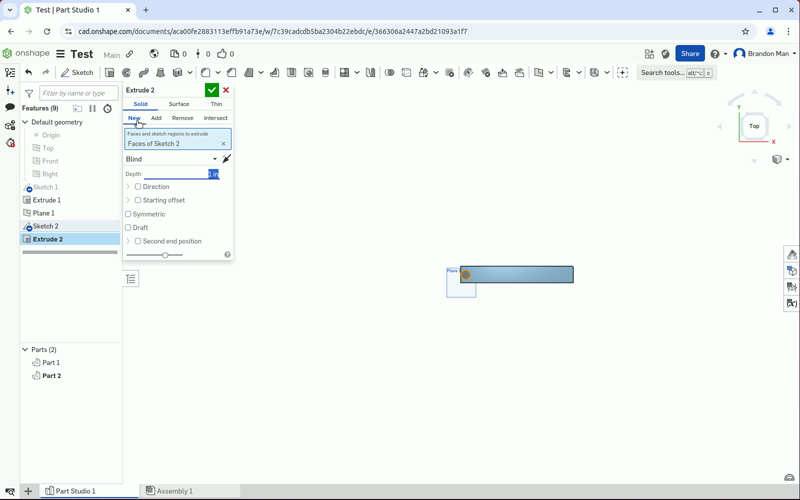
text(17.331)
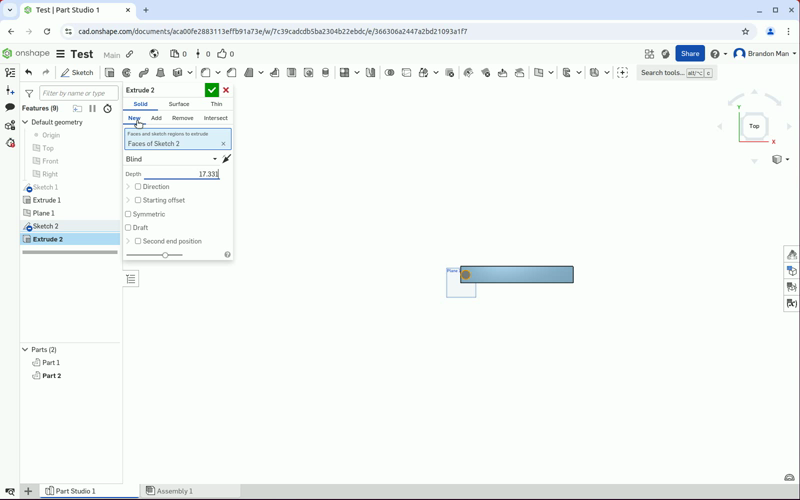
key(enter)
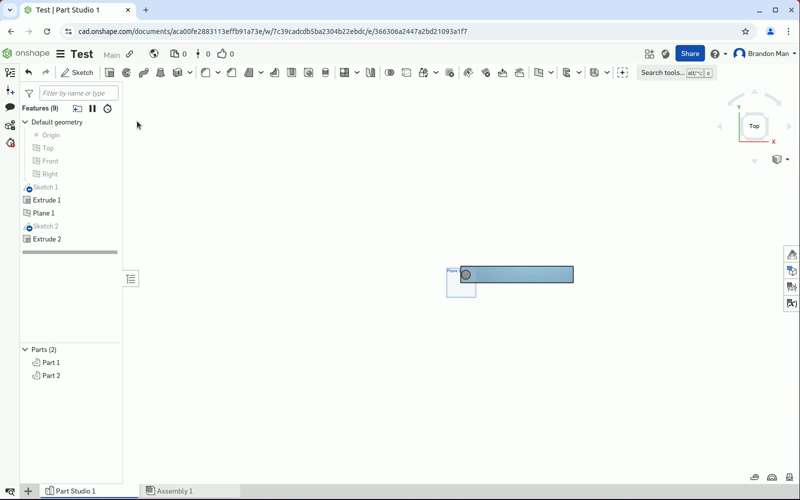
key(shift+h)
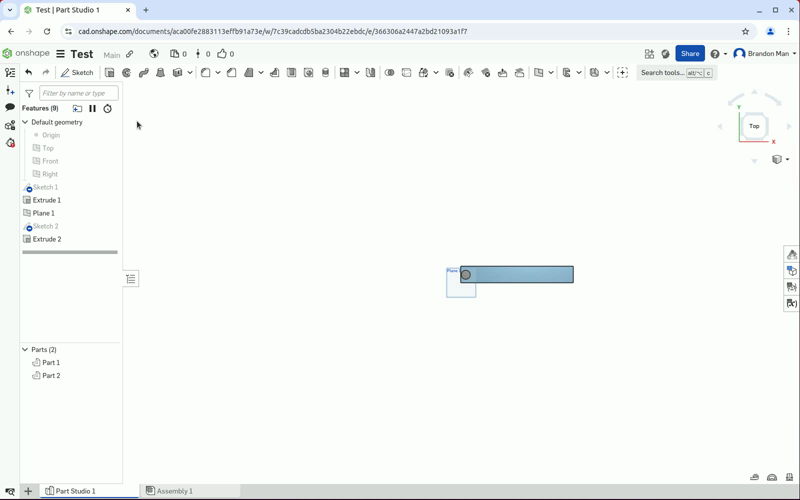
key(shift+h)
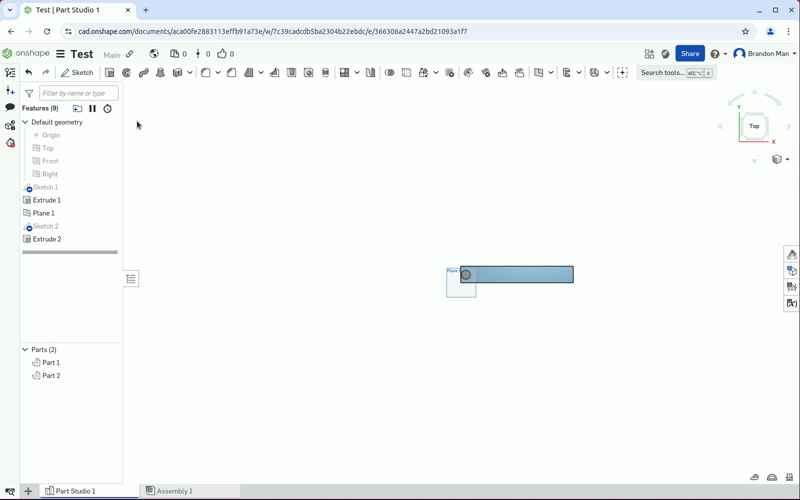
mouse_move(73, 189)
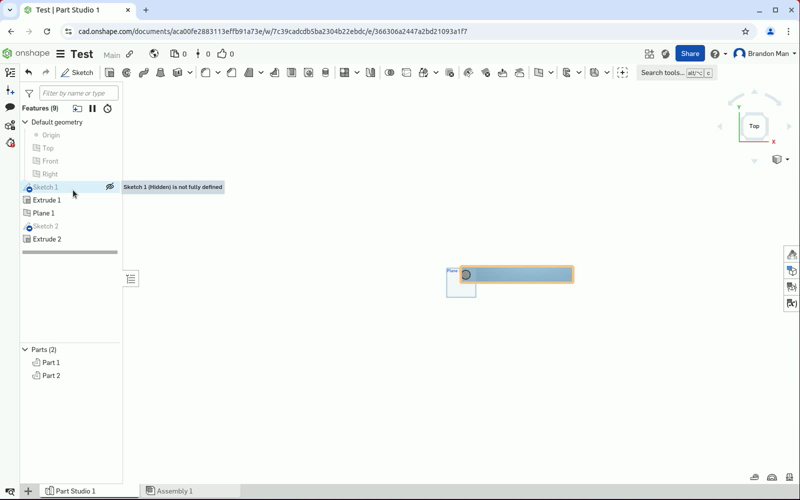
click(73, 189)
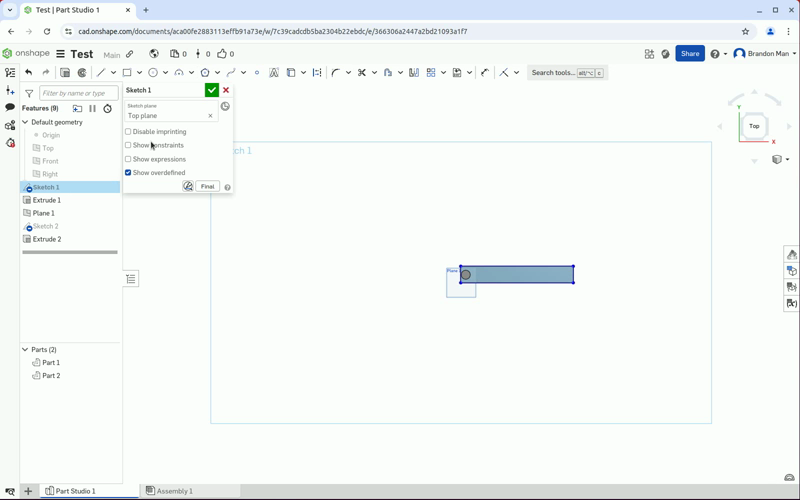
mouse_move(229, 92)
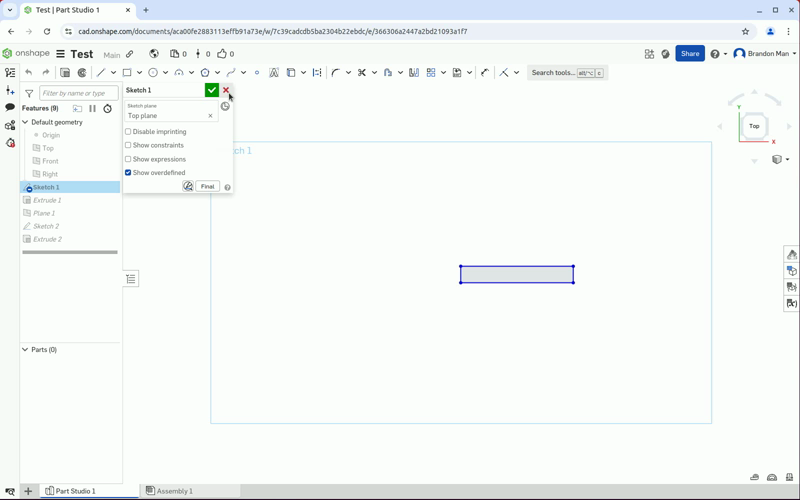
click(229, 92)
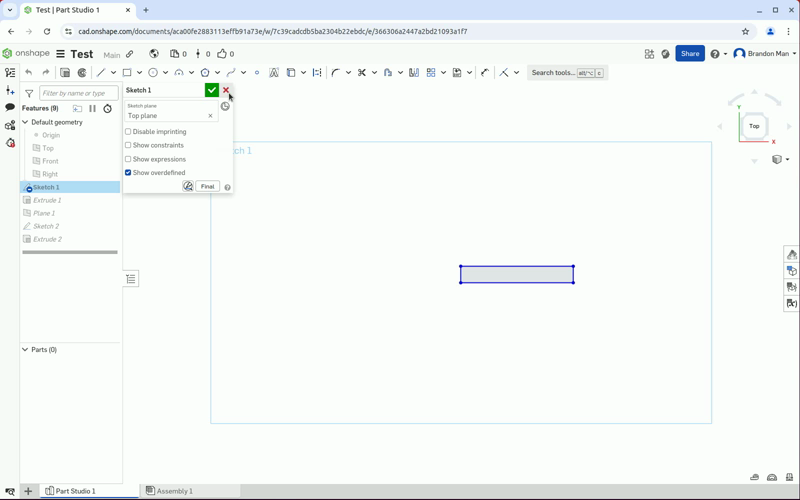
key(shift+s)
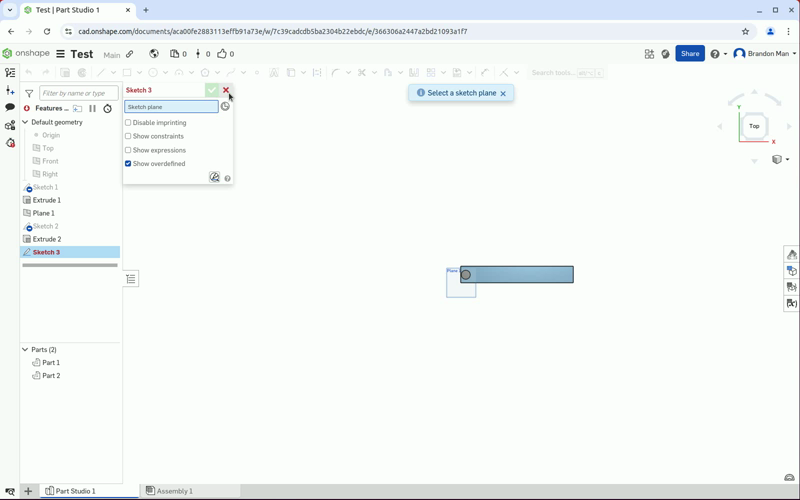
mouse_move(73, 215)
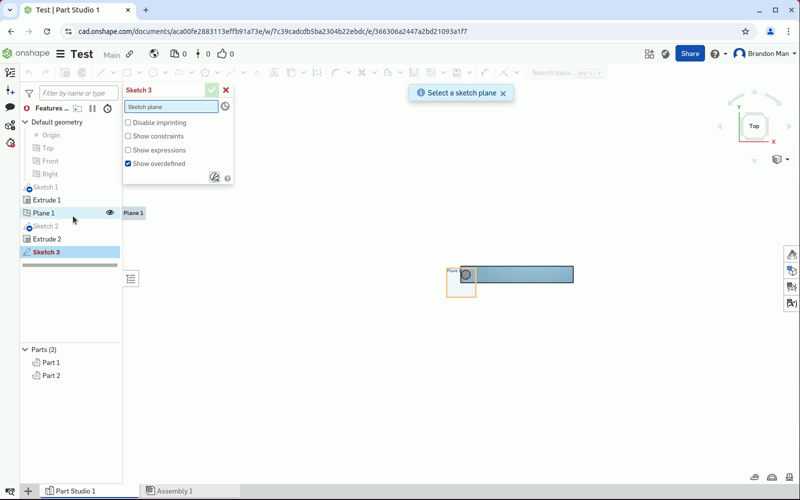
click(73, 215)
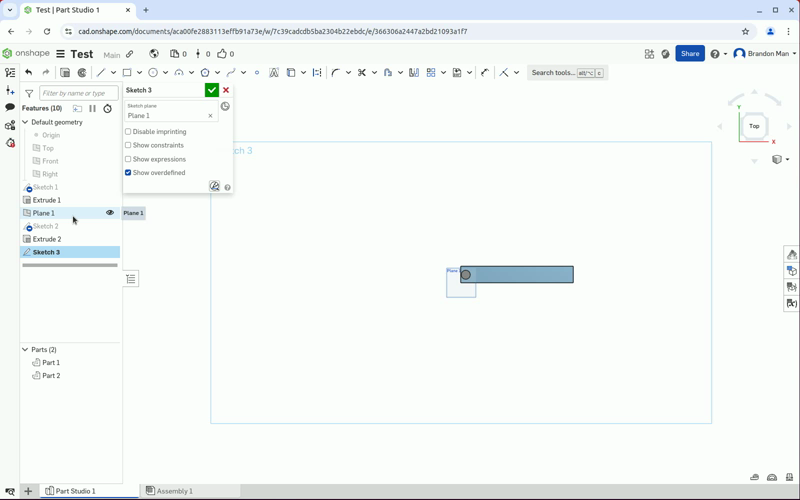
mouse_move(73, 352)
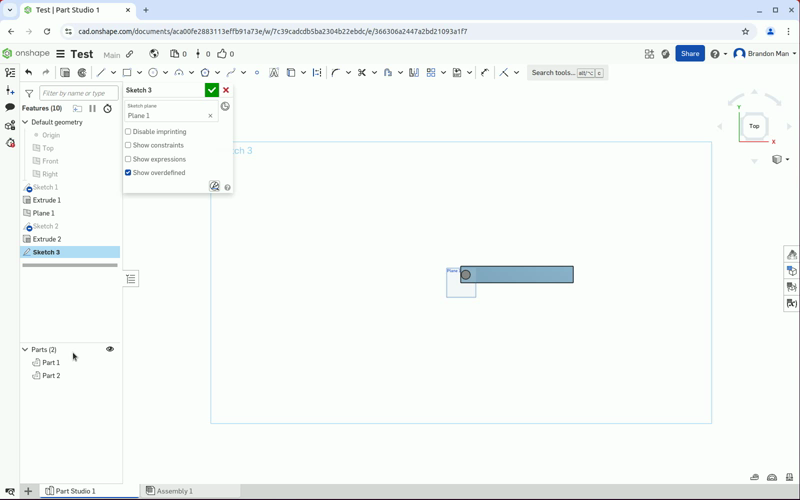
key(y)
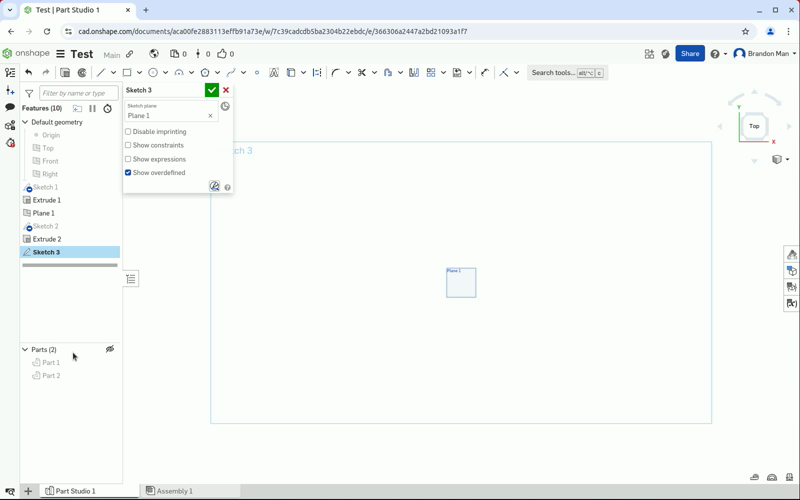
key(c)
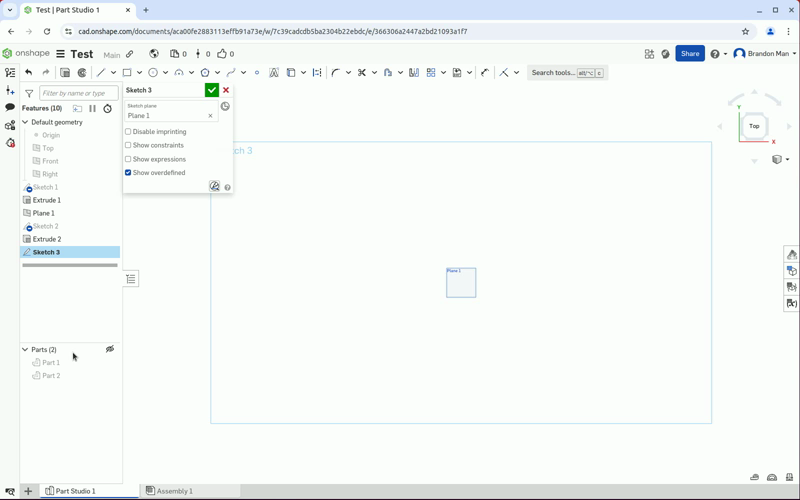
key_down(shift)
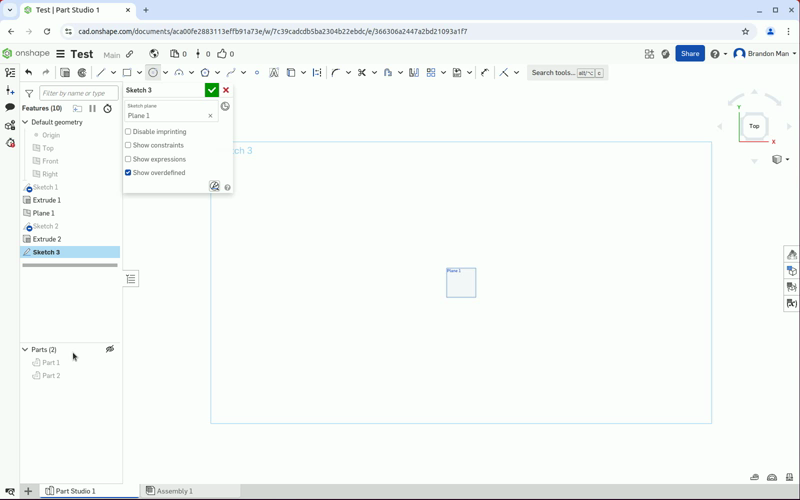
mouse_move(569, 274)
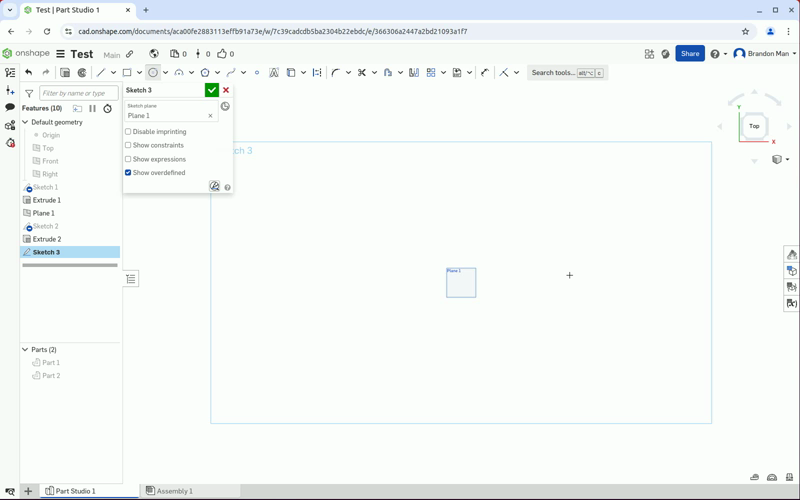
click(569, 274)
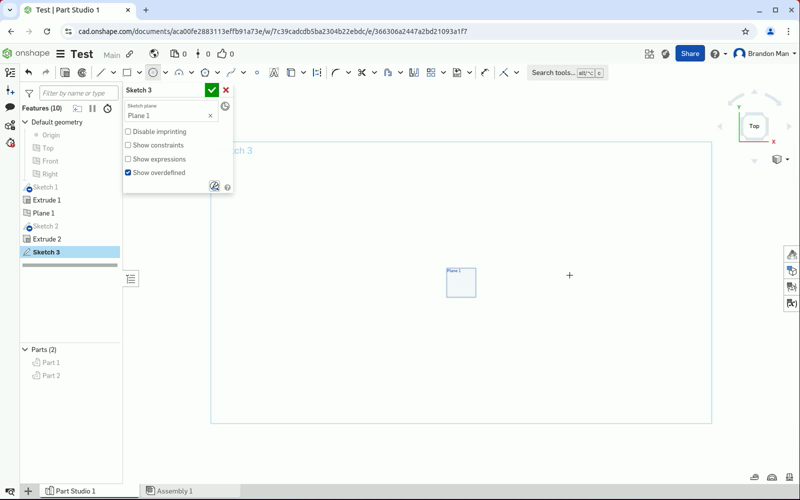
key_up(shift)
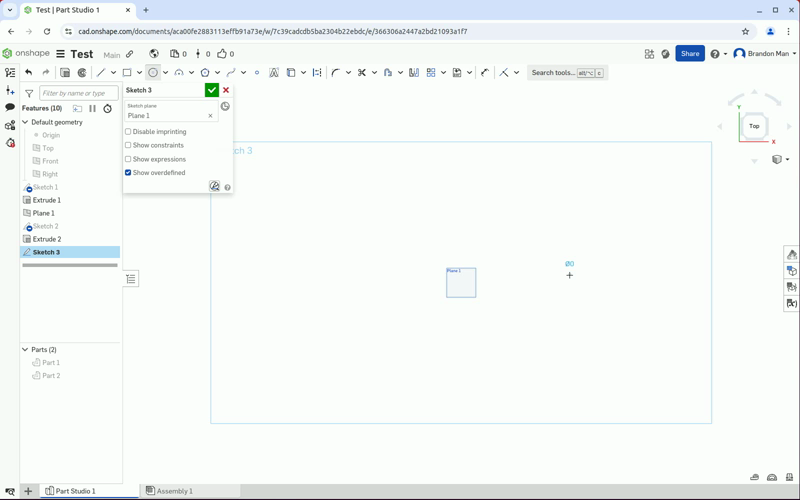
mouse_move(574, 274)
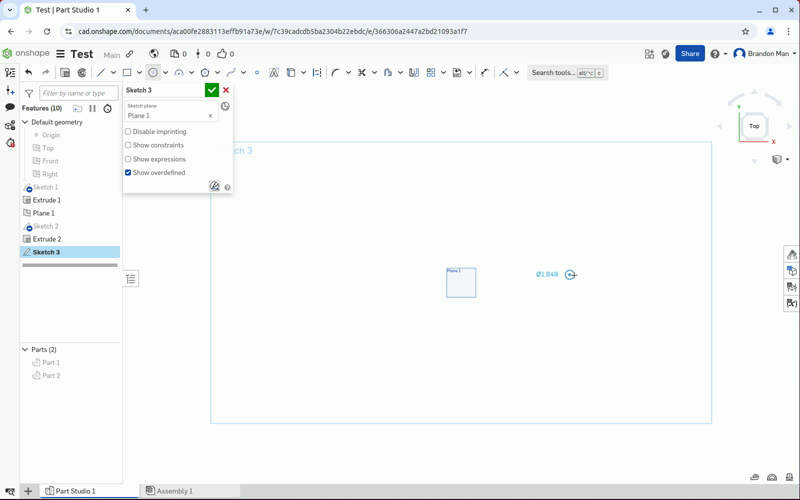
click(574, 274)
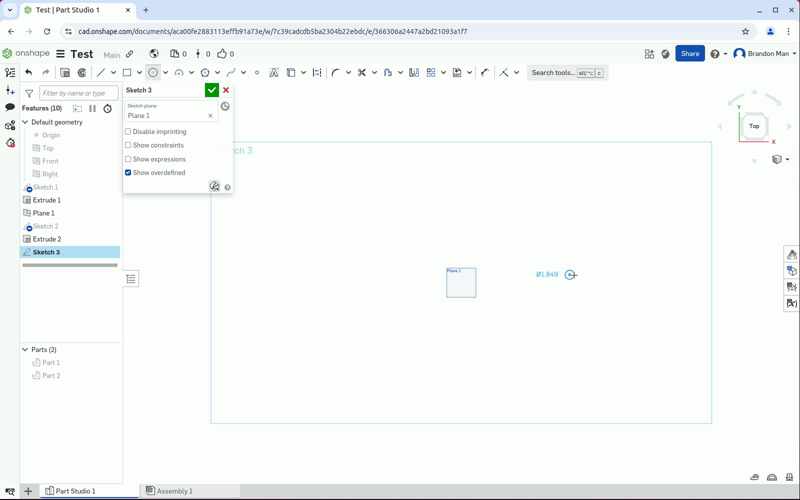
key(esc)
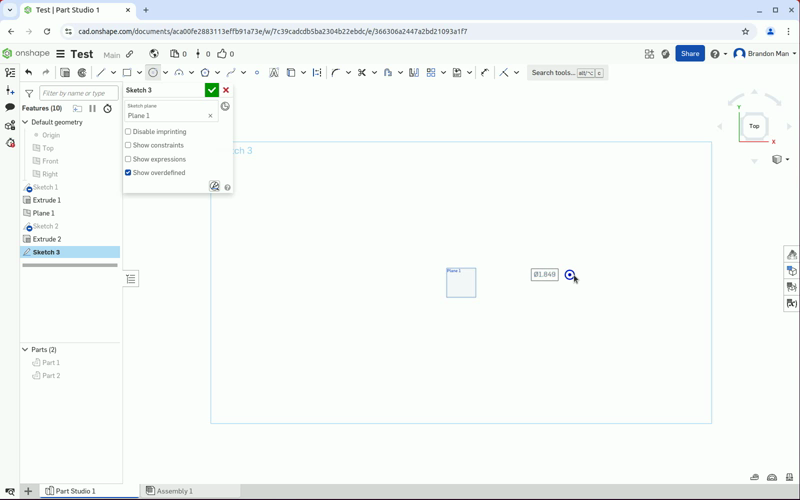
mouse_move(568, 270)
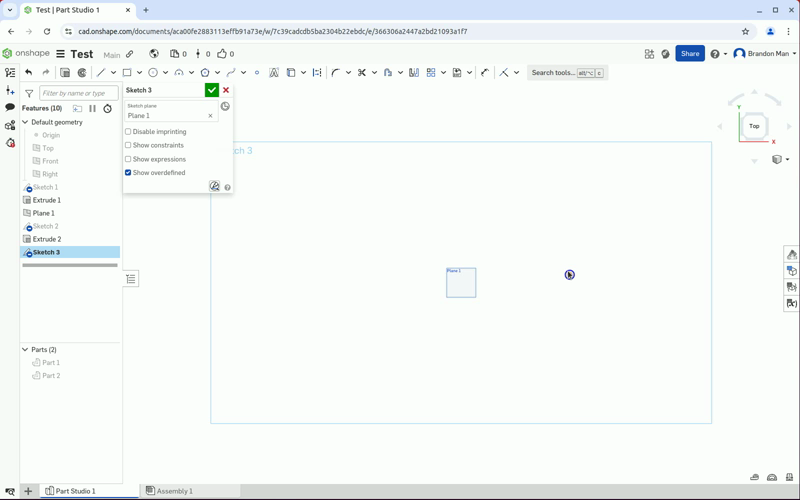
scroll(6)
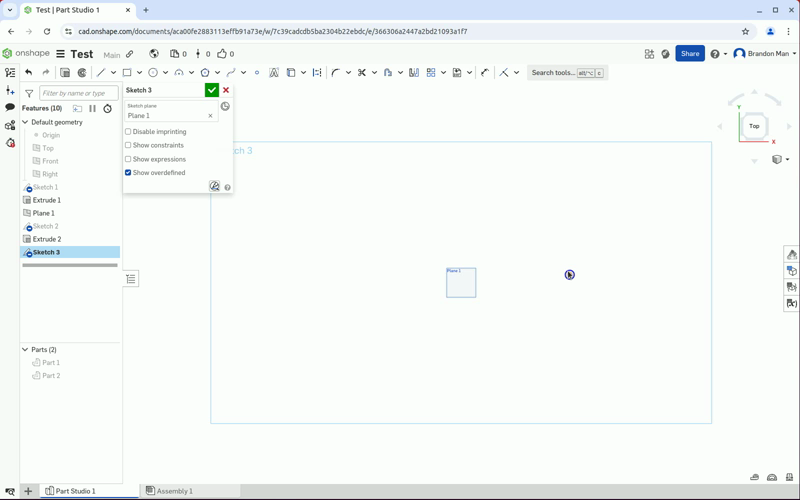
scroll(6)
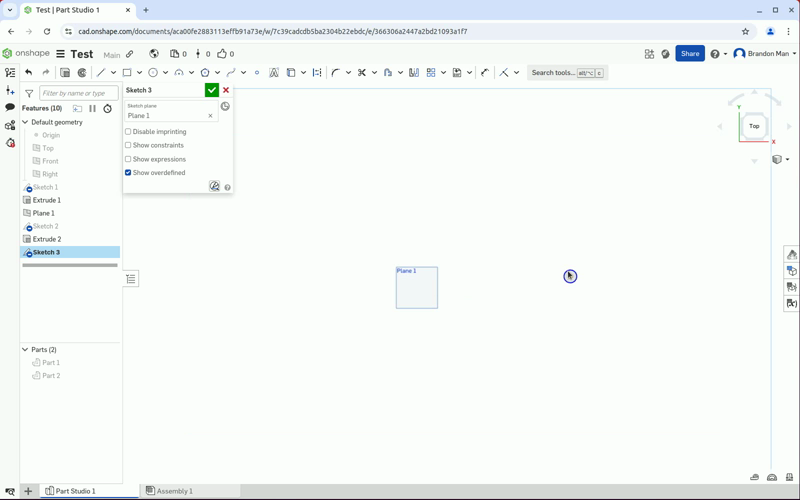
scroll(6)
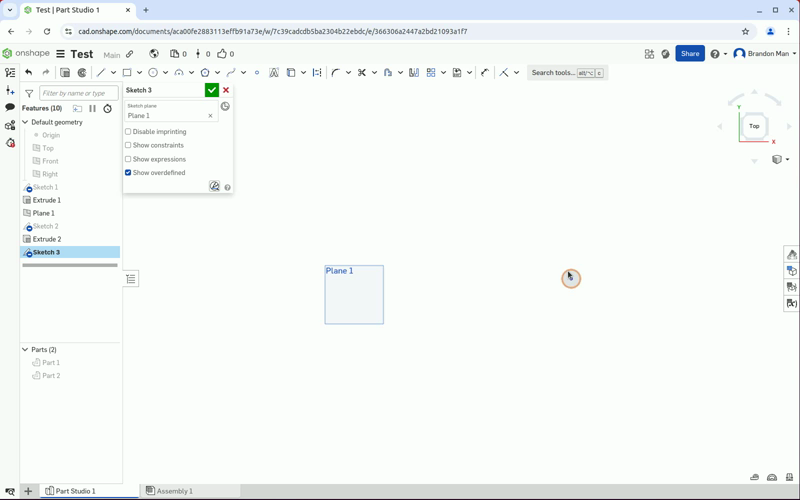
scroll(6)
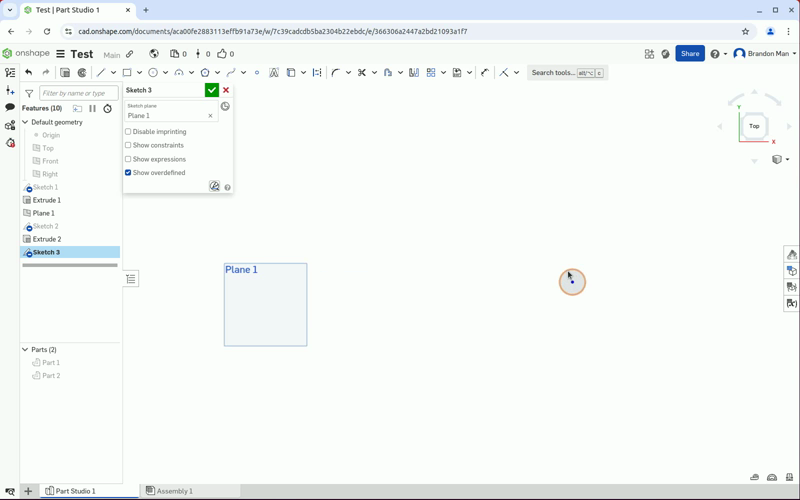
scroll(6)
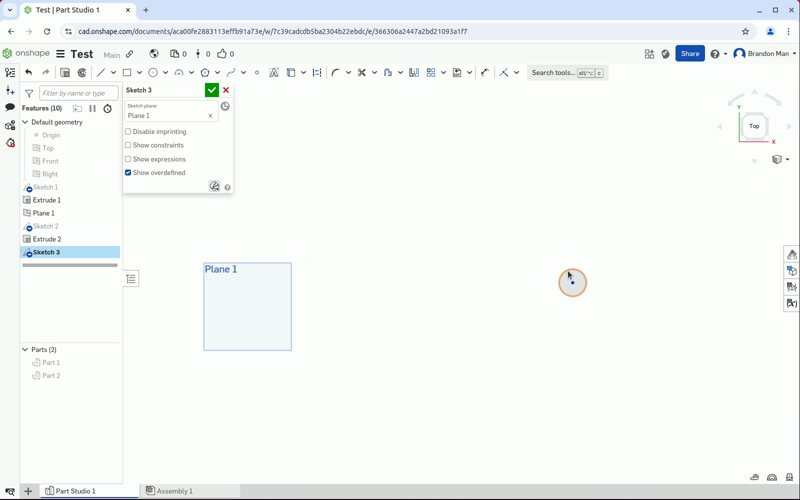
scroll(6)
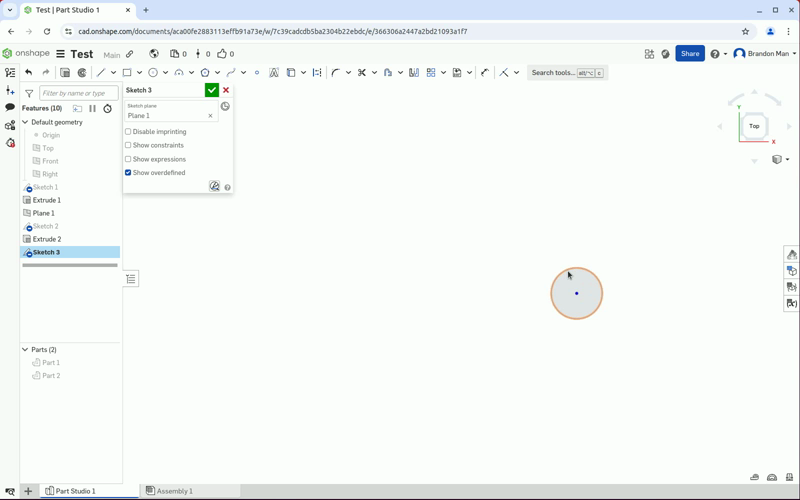
scroll(6)
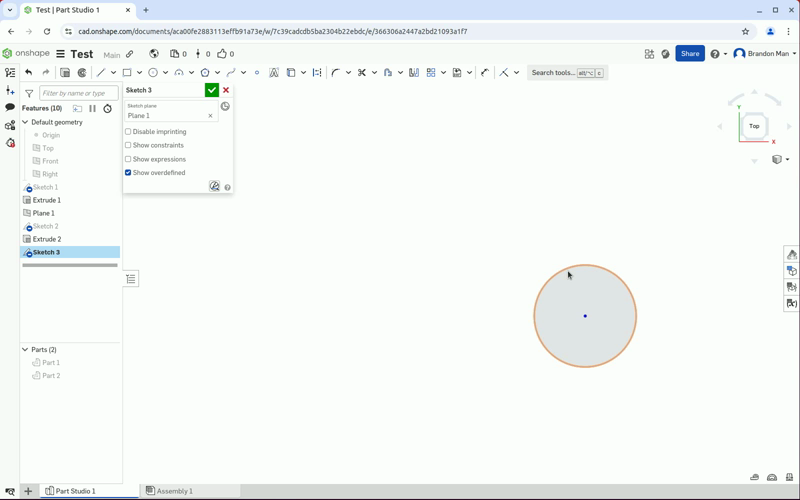
click(568, 270)
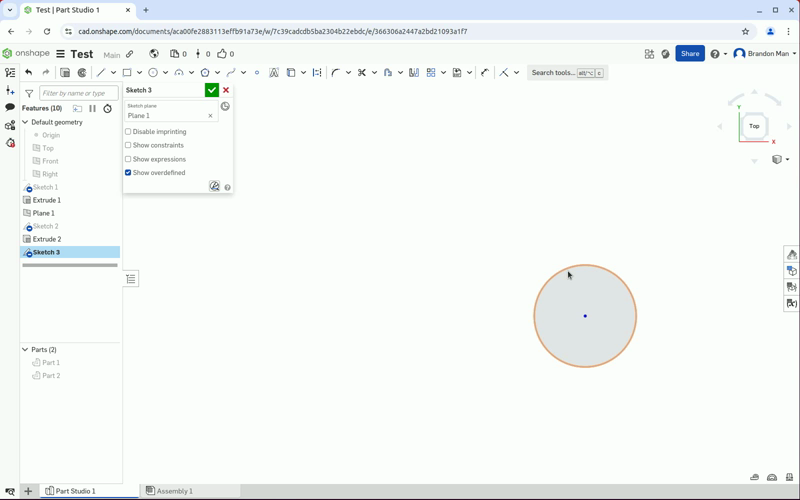
scroll(-6)
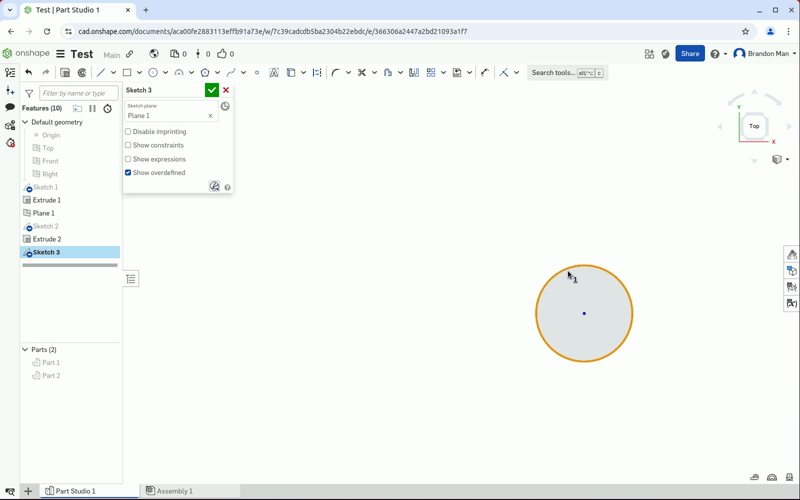
scroll(-6)
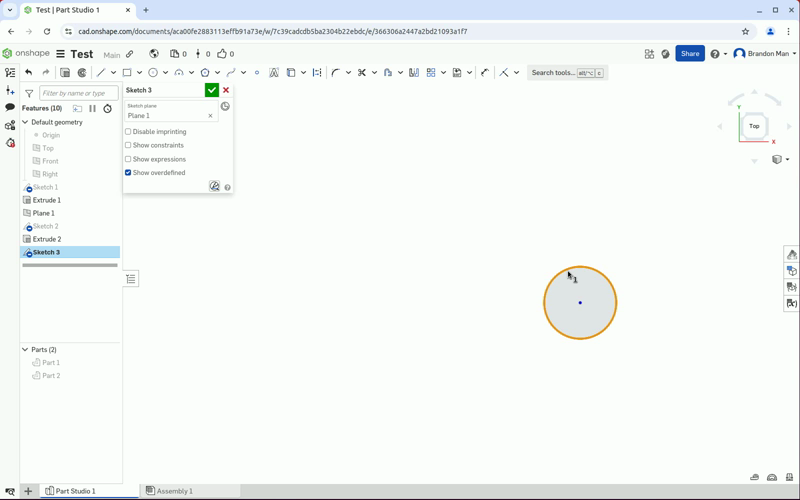
scroll(-6)
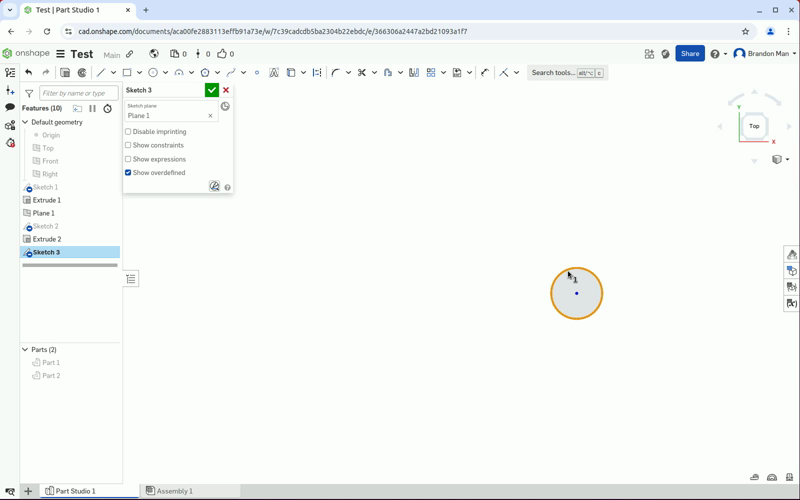
scroll(-6)
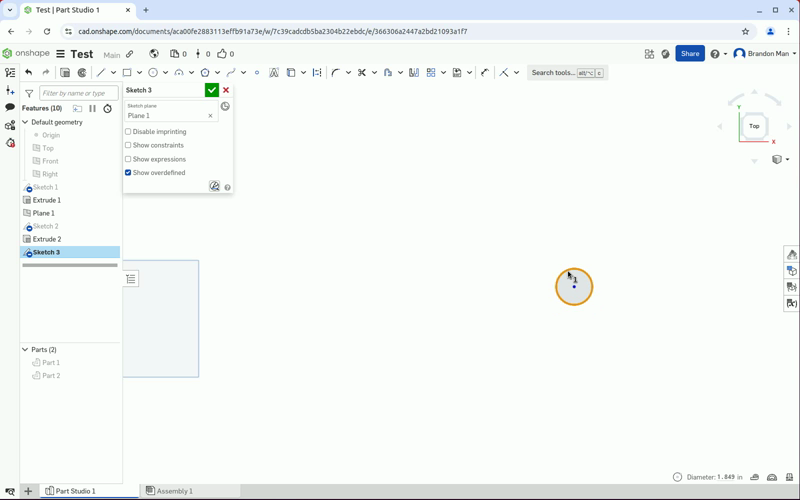
scroll(-6)
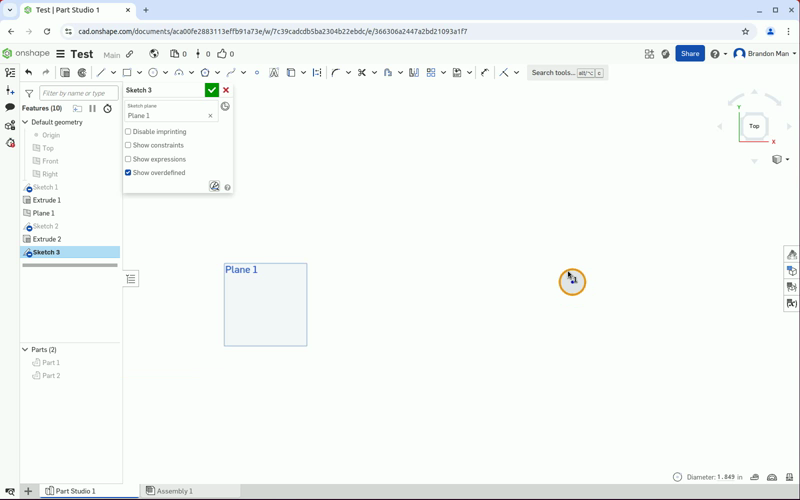
scroll(-6)
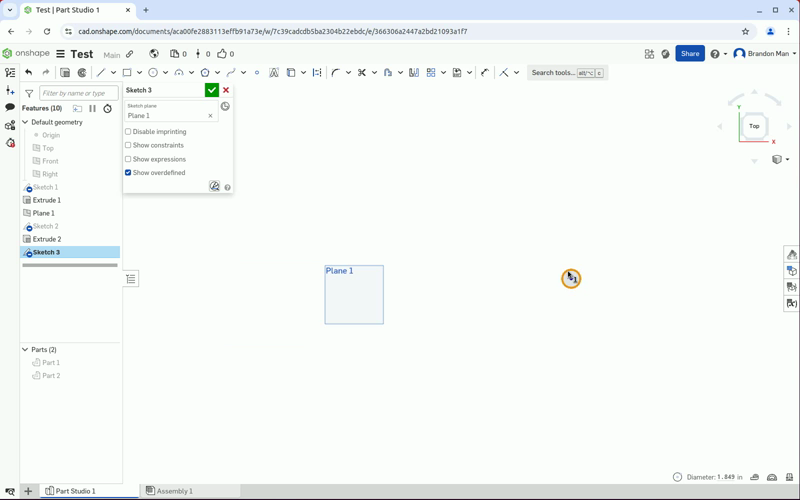
scroll(-6)
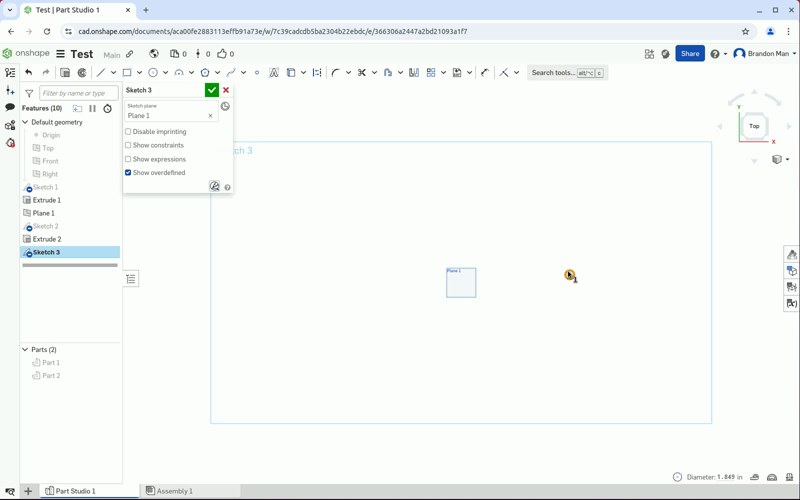
mouse_move(73, 352)
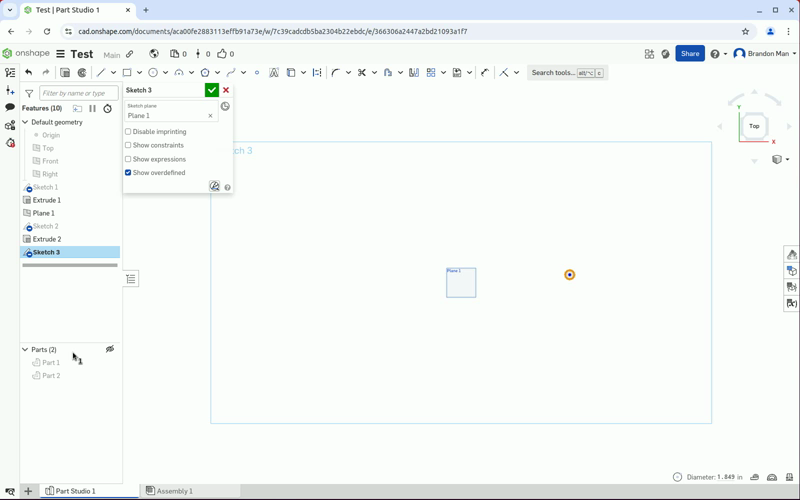
key(shift+y)
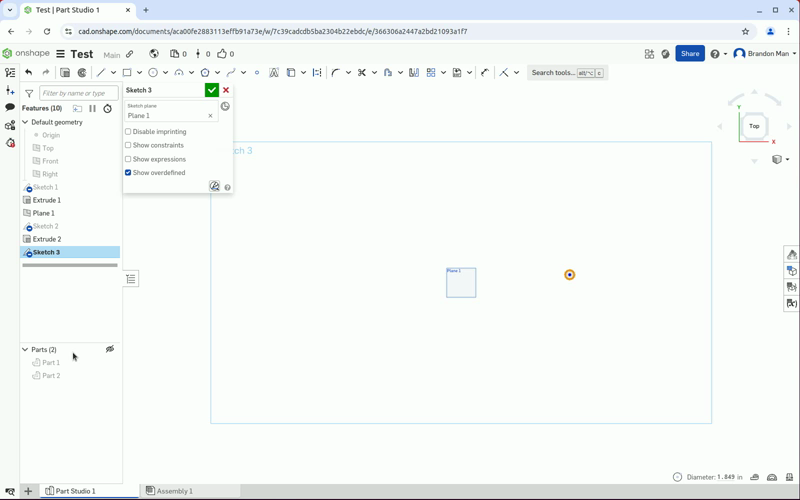
key(shift+e)
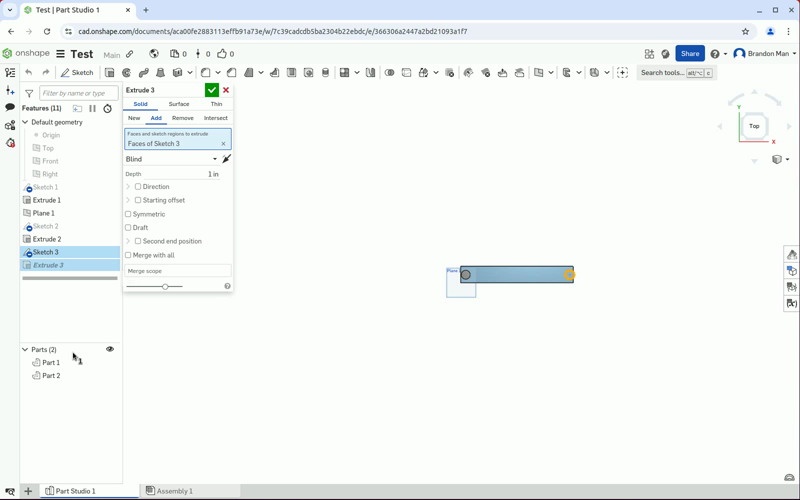
mouse_move(143, 106)
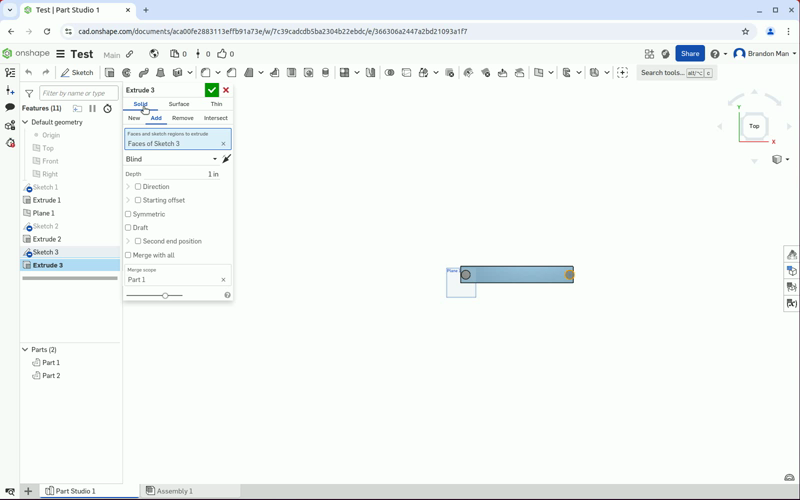
click(143, 106)
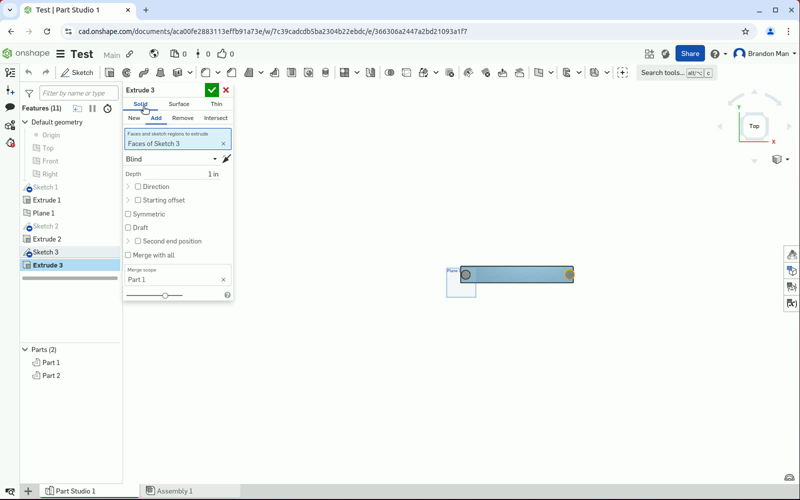
mouse_move(137, 120)
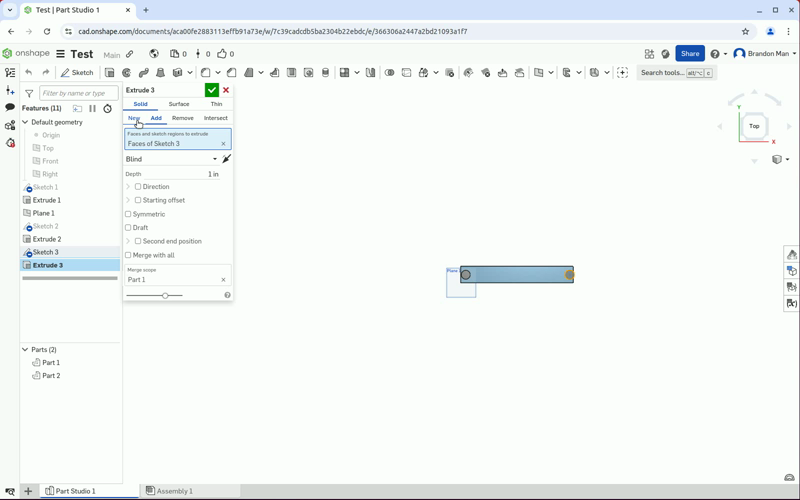
click(137, 120)
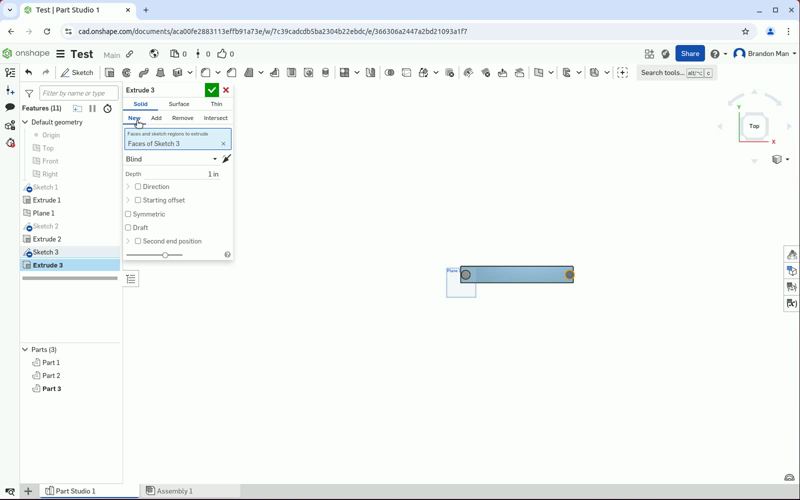
key(tab, 4)
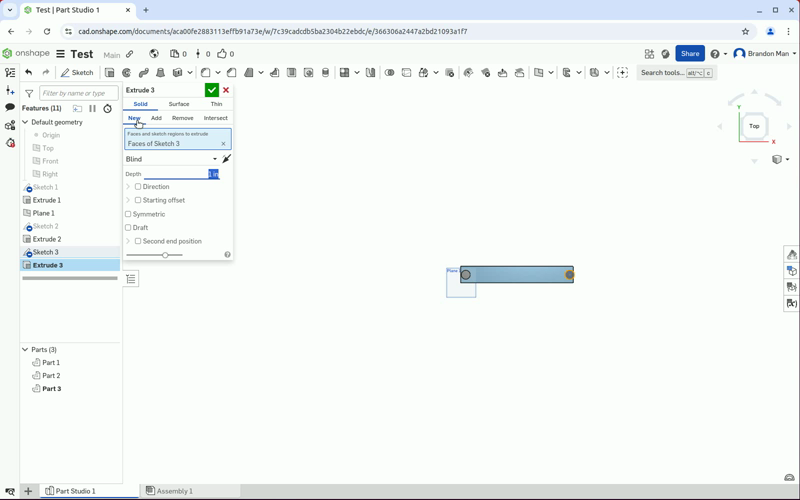
text(17.331)
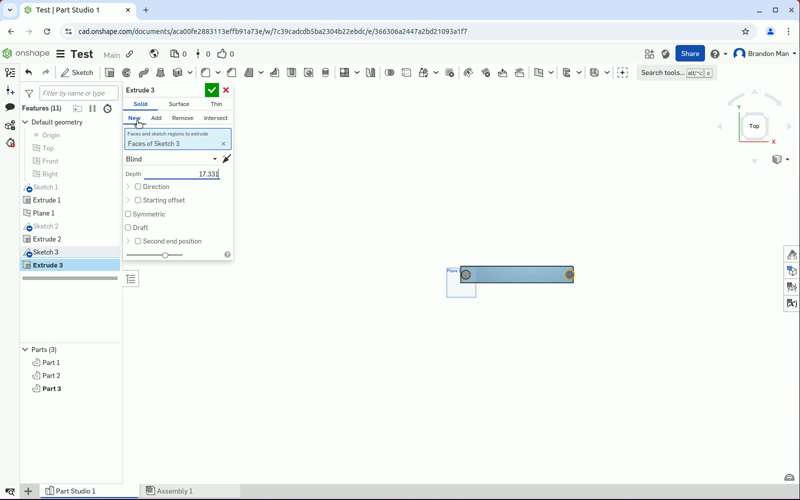
key(enter)
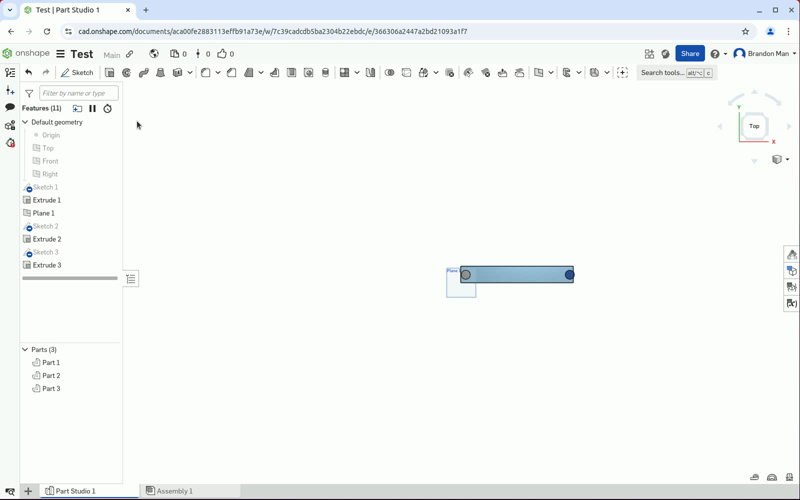
key(shift+h)
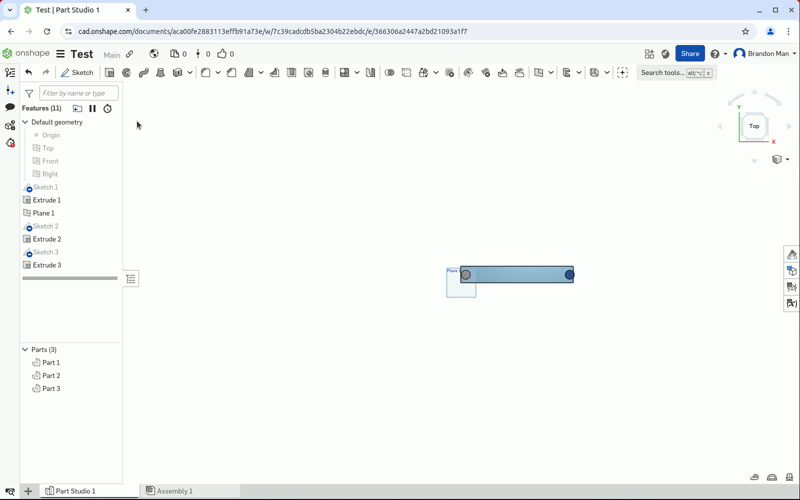
key(shift+h)
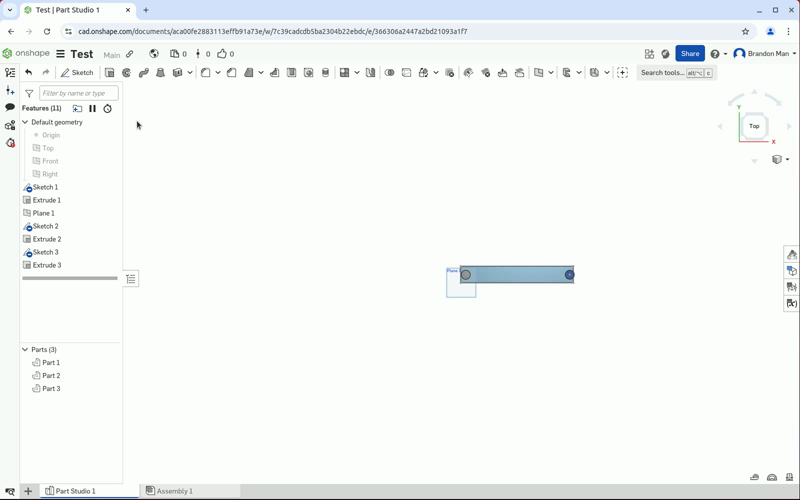
key(shift+7)
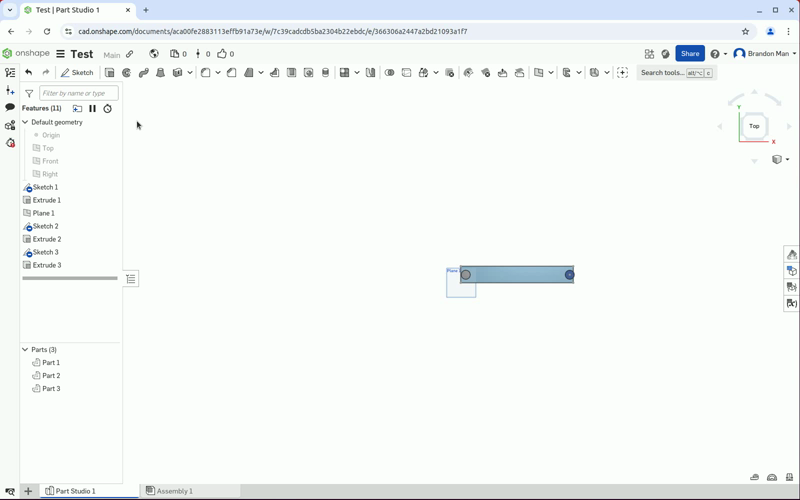
key(up, 3)
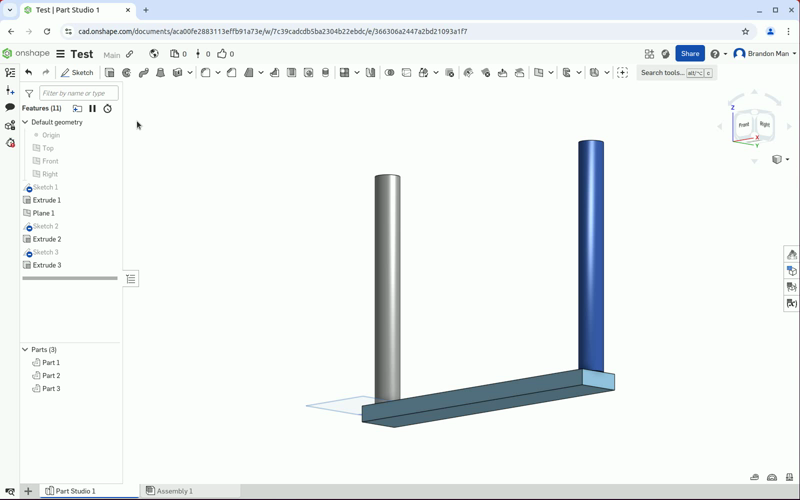
key(left, 3)
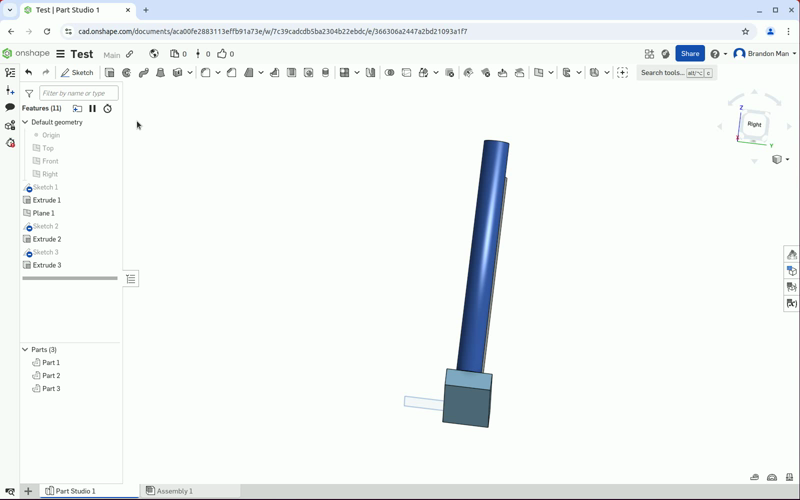
key(right, 3)
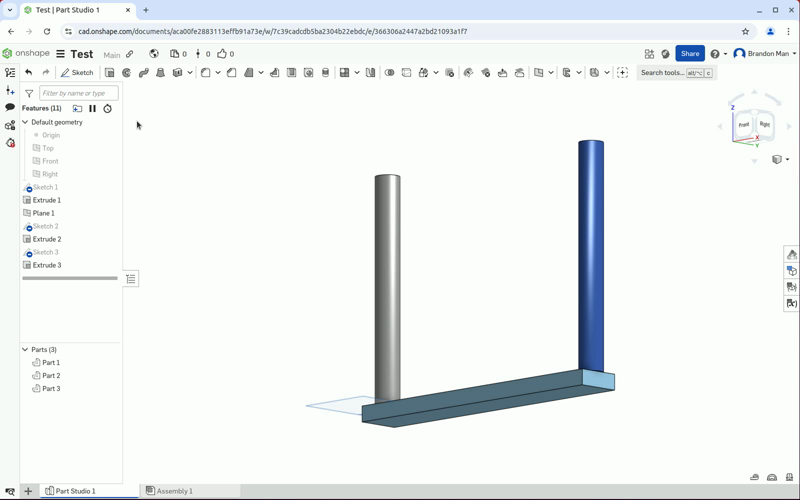
key(down, 3)
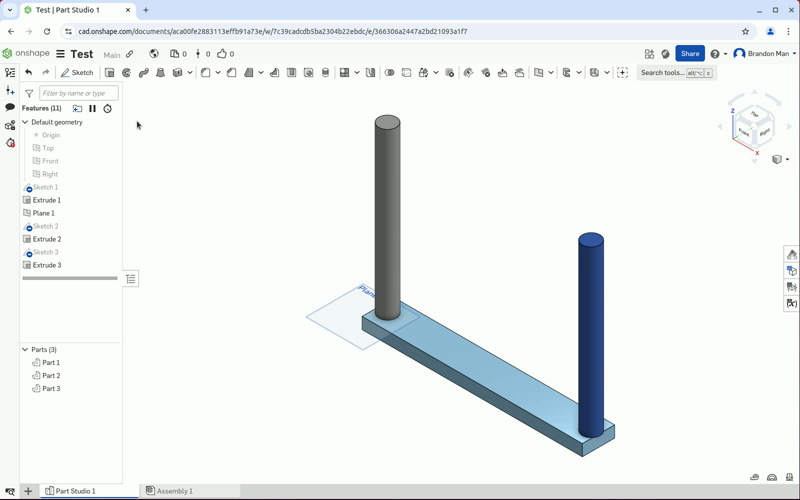
mouse_move(73, 189)
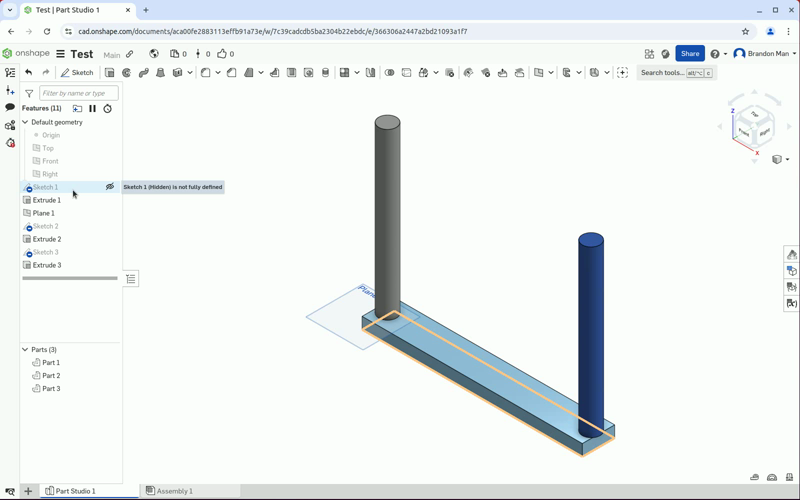
click(73, 189)